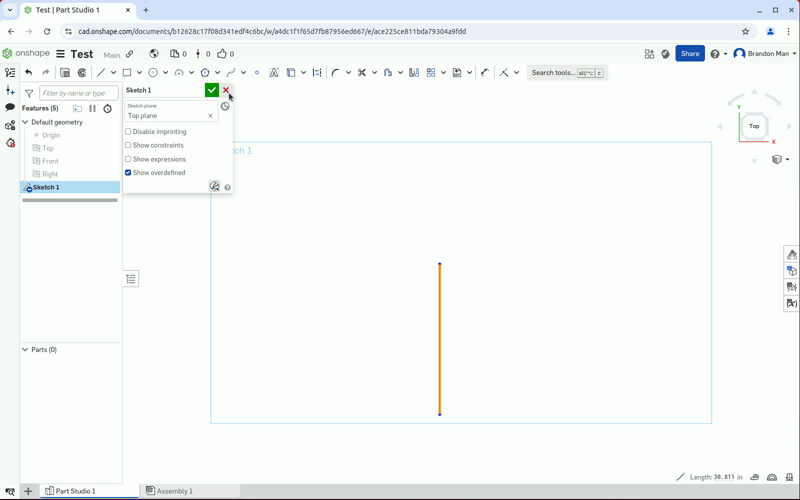
key(shift+h)
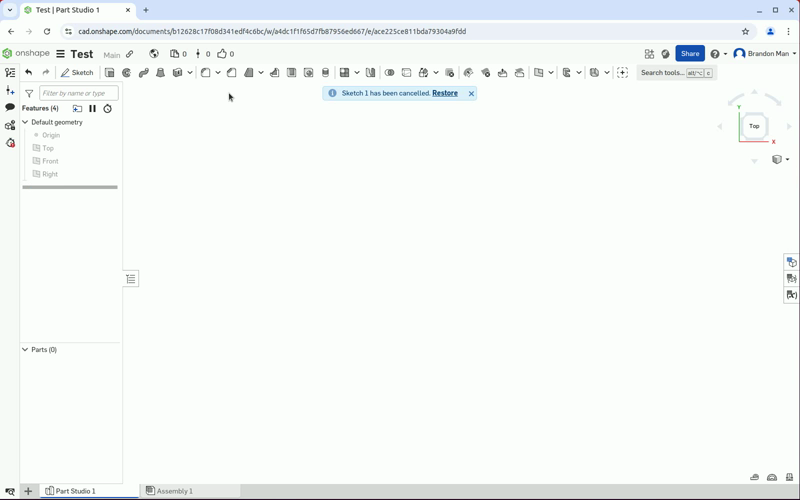
mouse_move(73, 352)
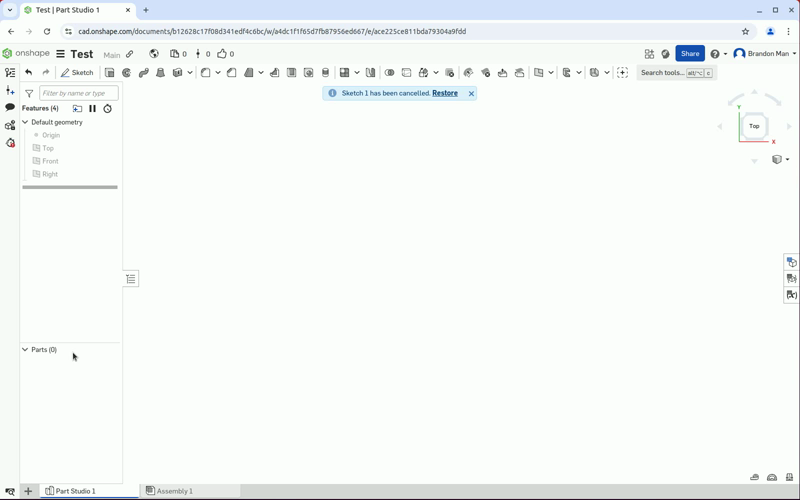
key(y)
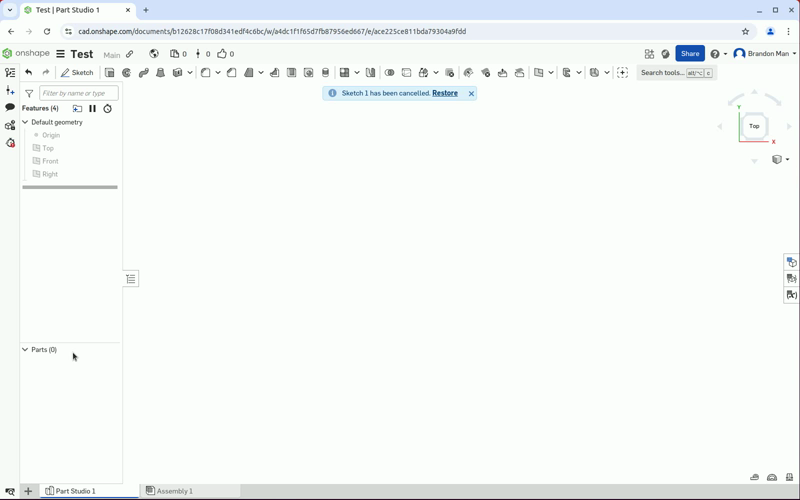
key(shift+p)
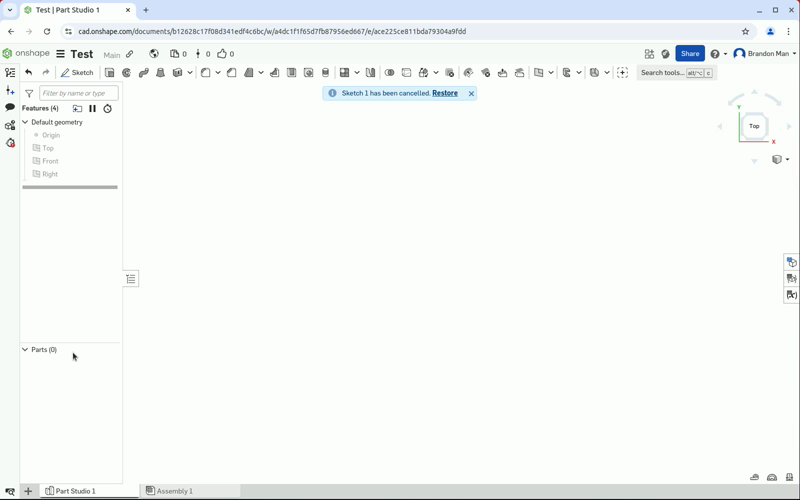
key(space)
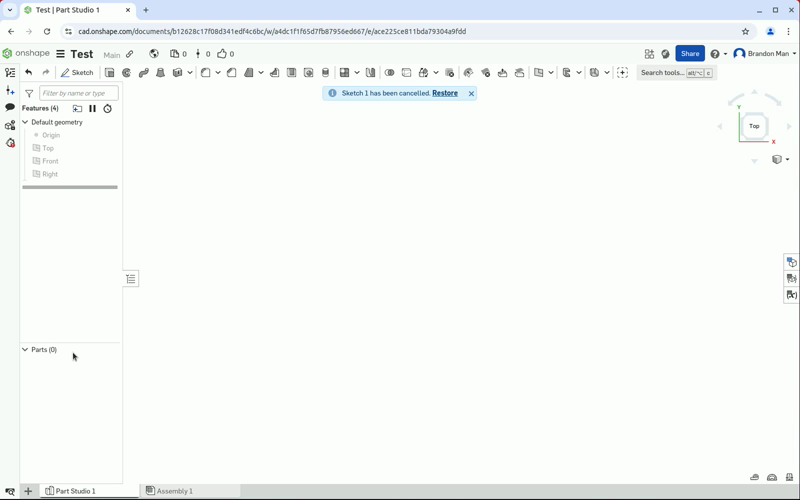
key_down(shift)
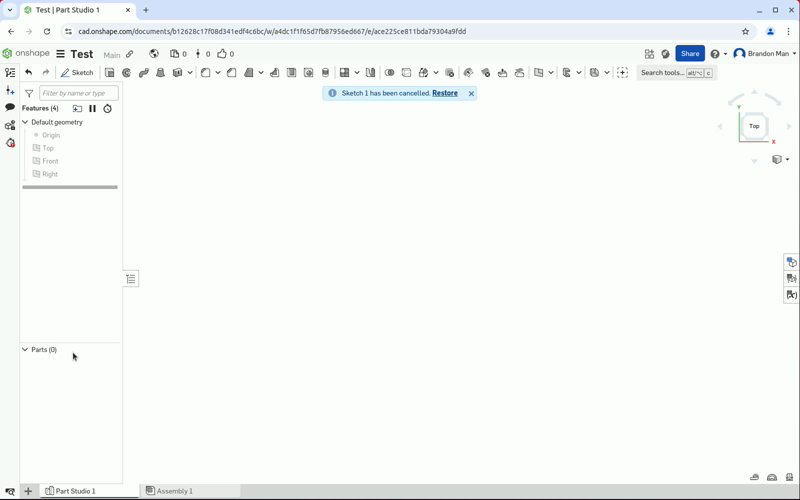
key(up)
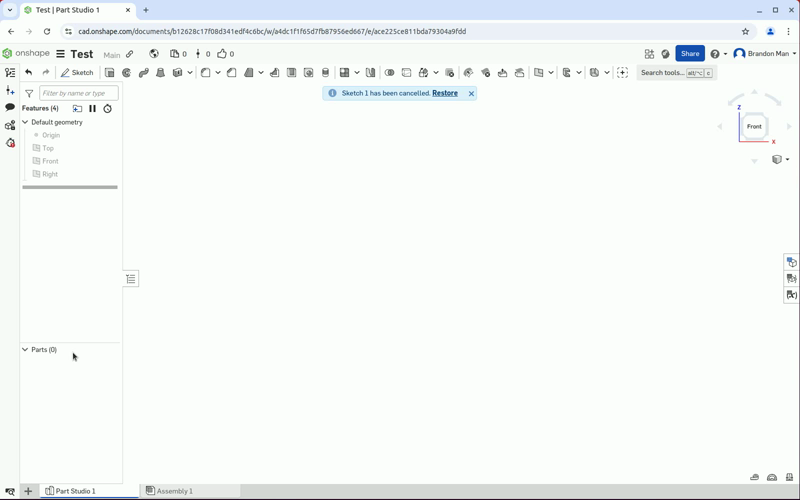
key_up(shift)
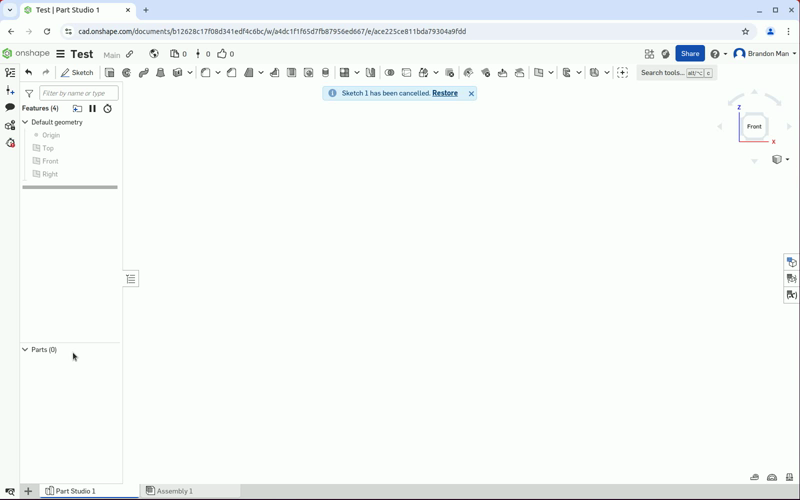
mouse_move(73, 352)
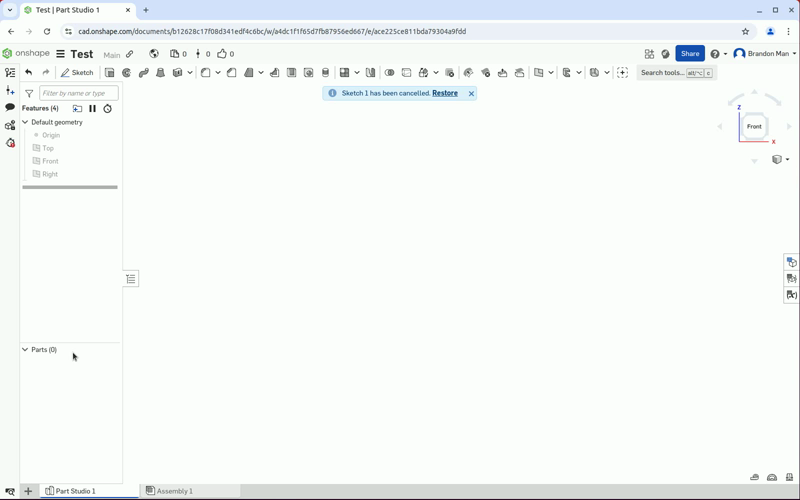
key(shift+y)
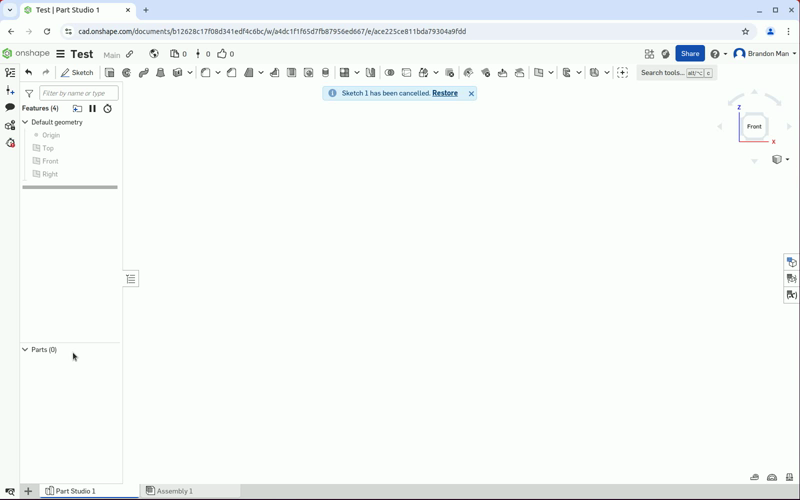
key(shift+s)
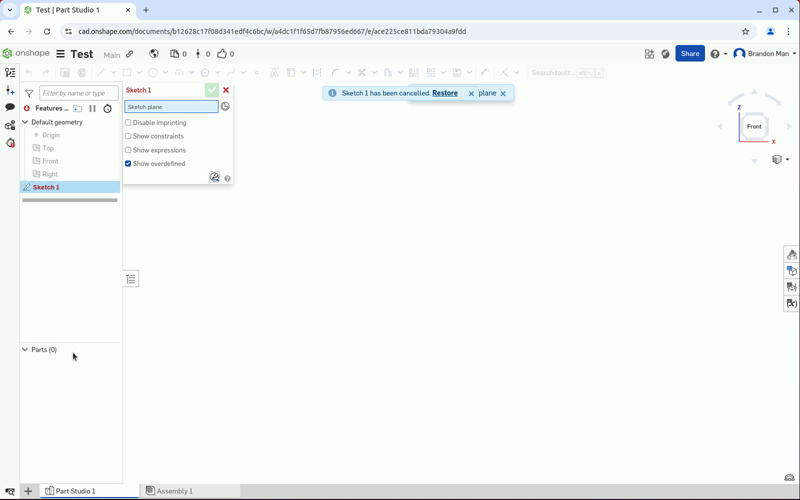
mouse_move(73, 163)
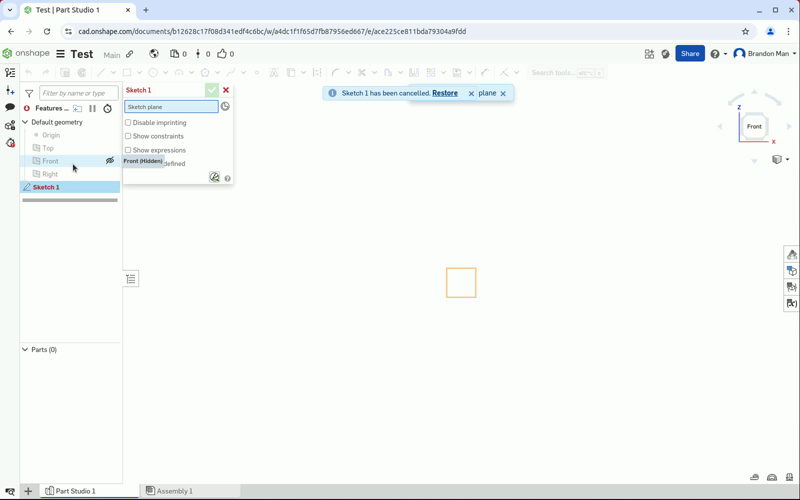
click(73, 163)
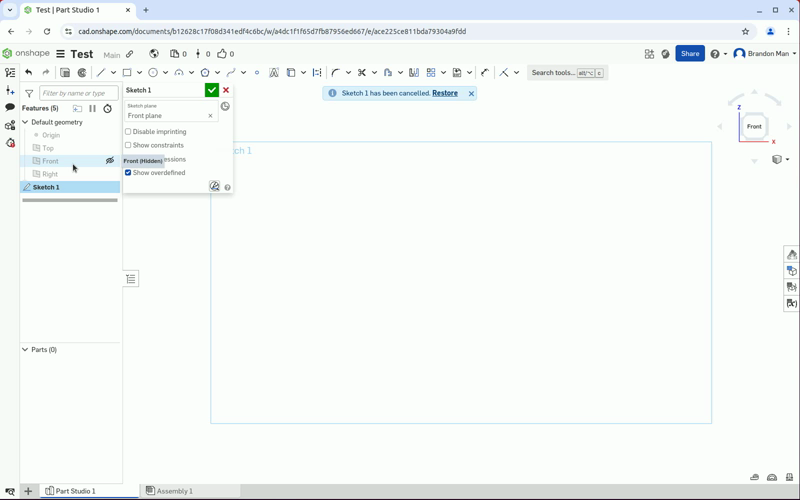
mouse_move(73, 352)
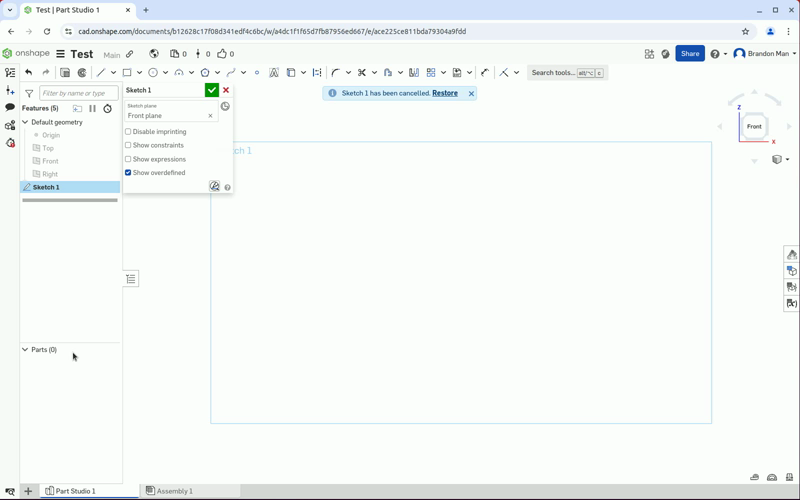
key(y)
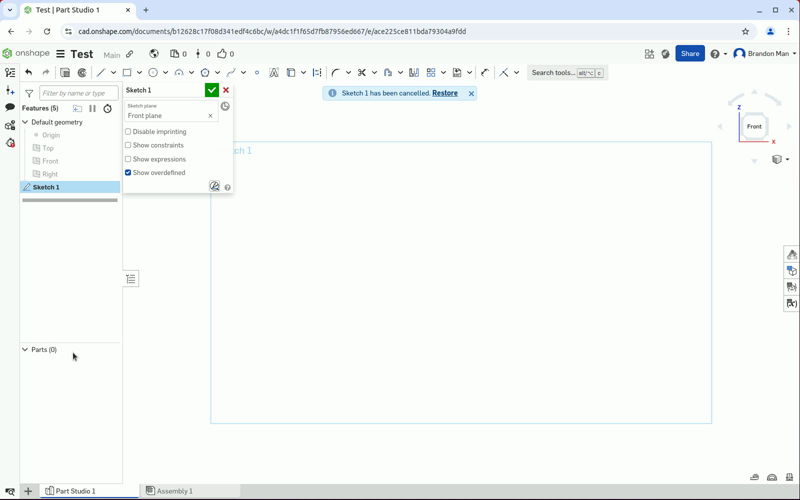
key(l)
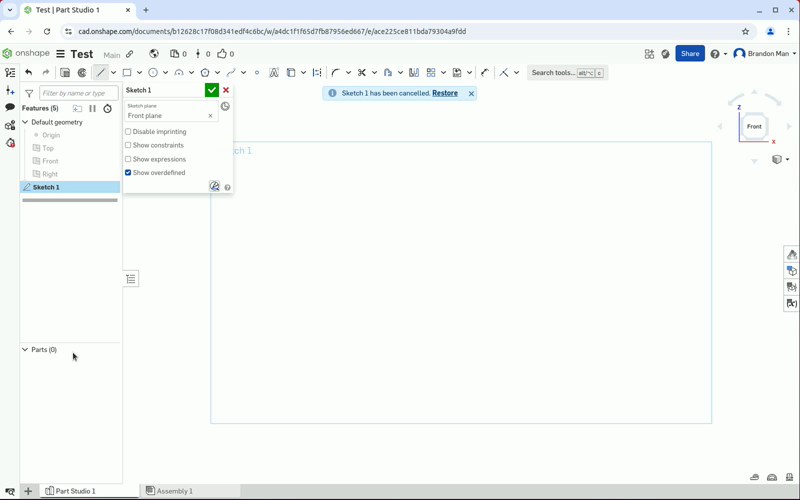
key_down(shift)
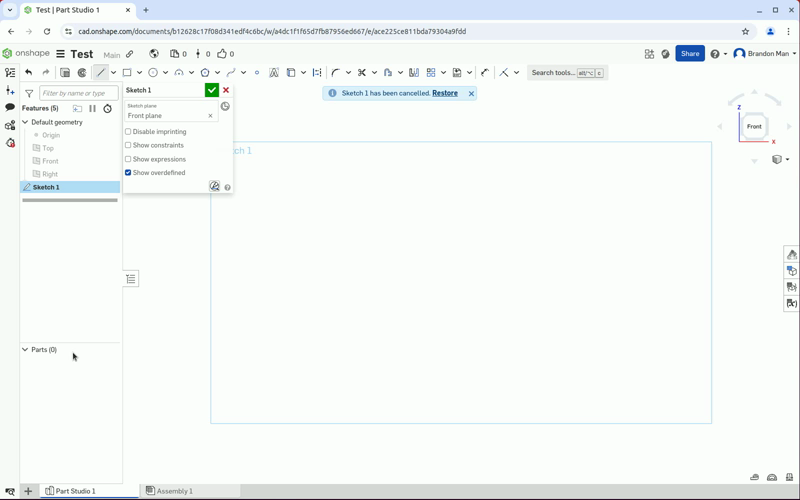
mouse_move(427, 307)
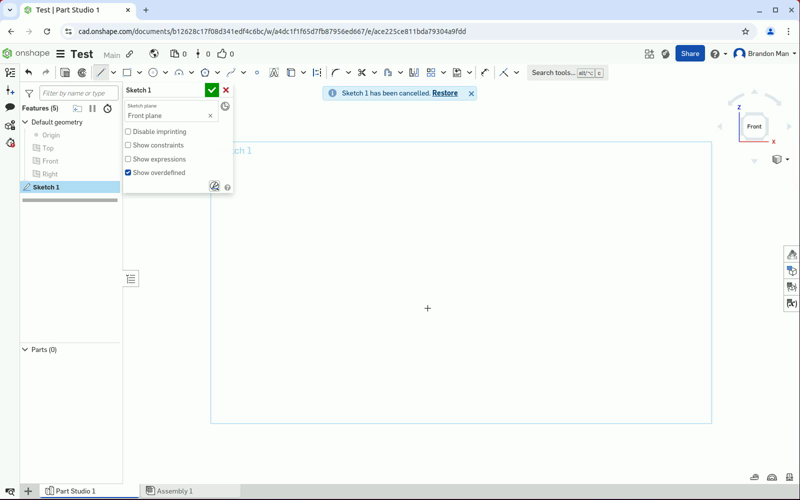
click(427, 307)
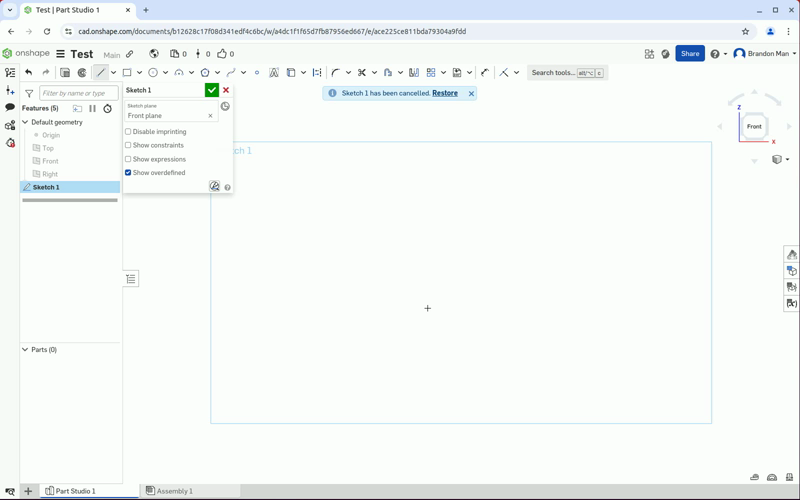
key_up(shift)
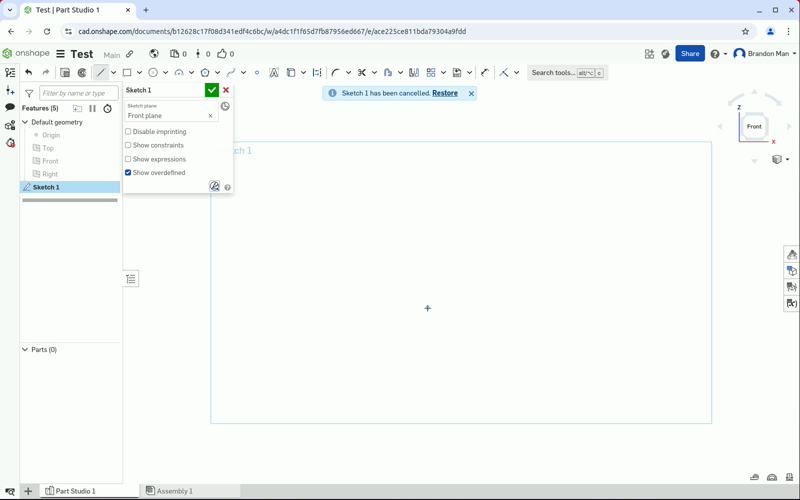
key_down(shift)
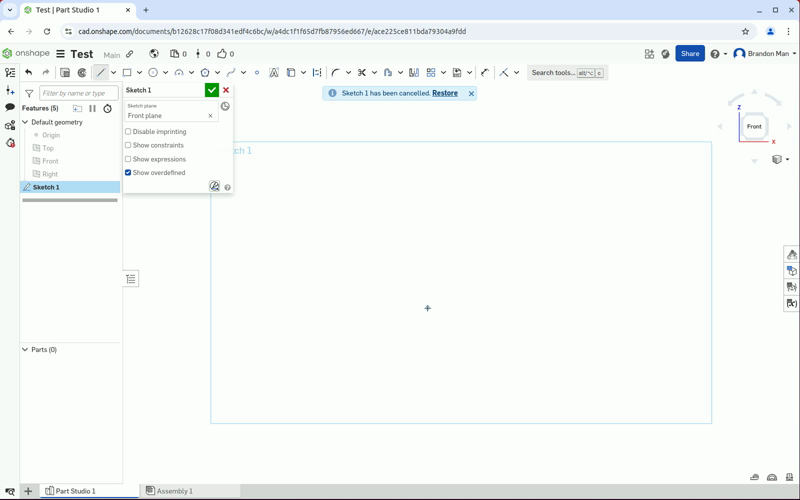
mouse_move(490, 307)
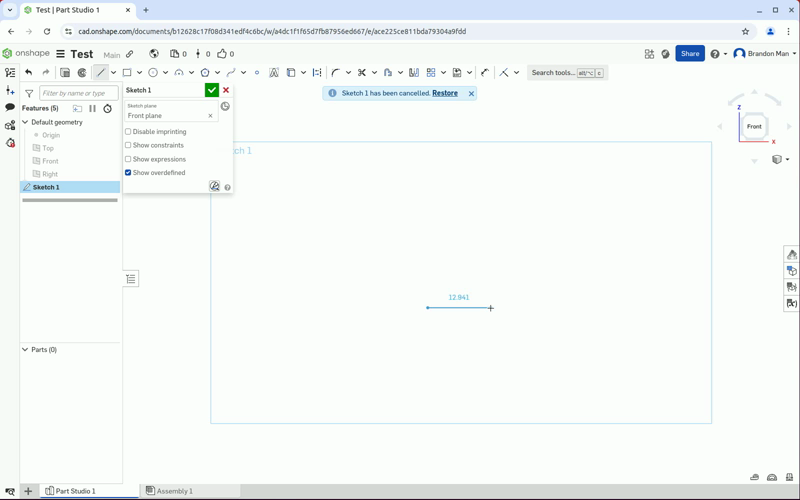
click(490, 307)
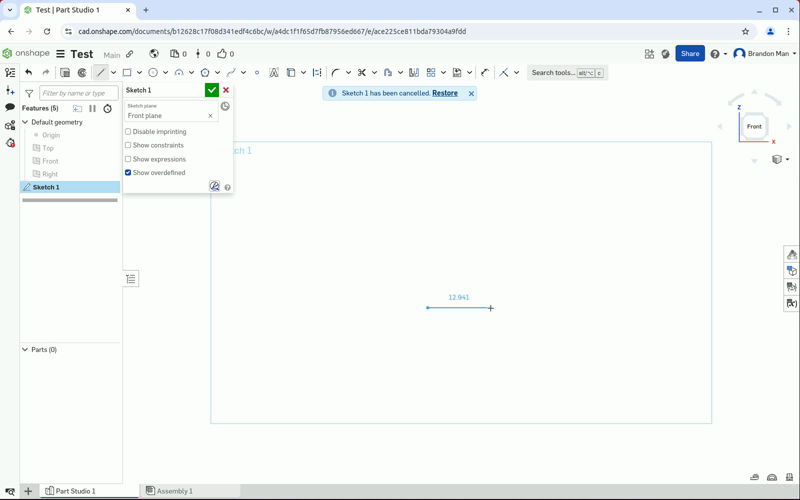
key_up(shift)
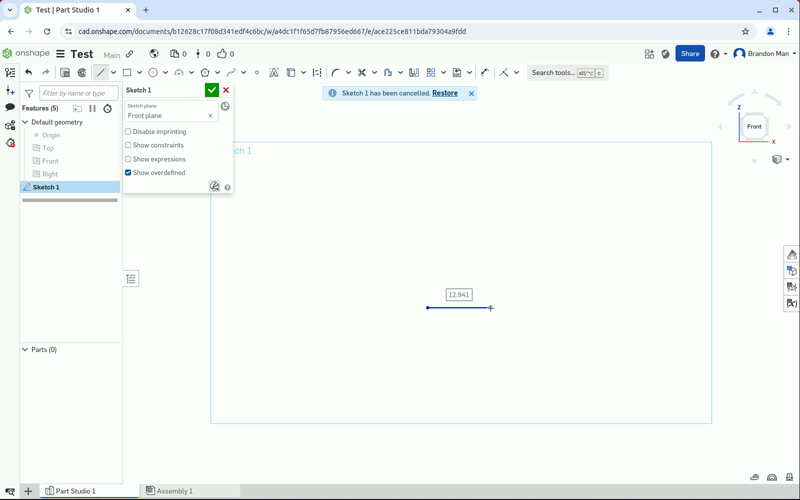
key_down(shift)
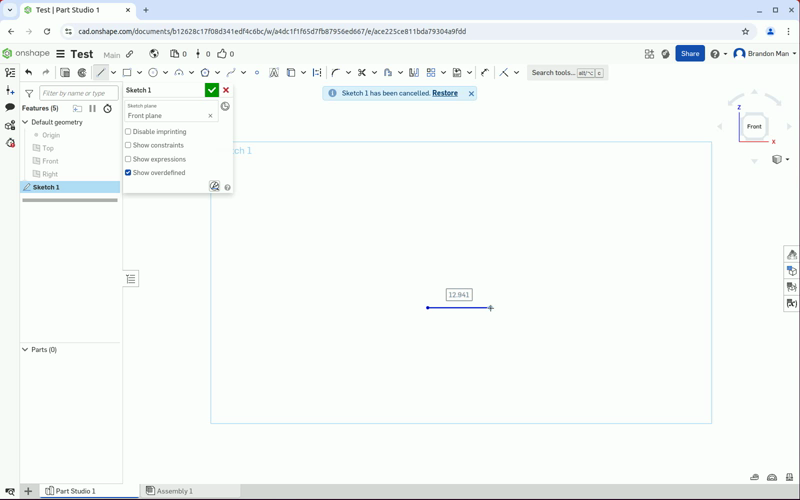
mouse_move(520, 307)
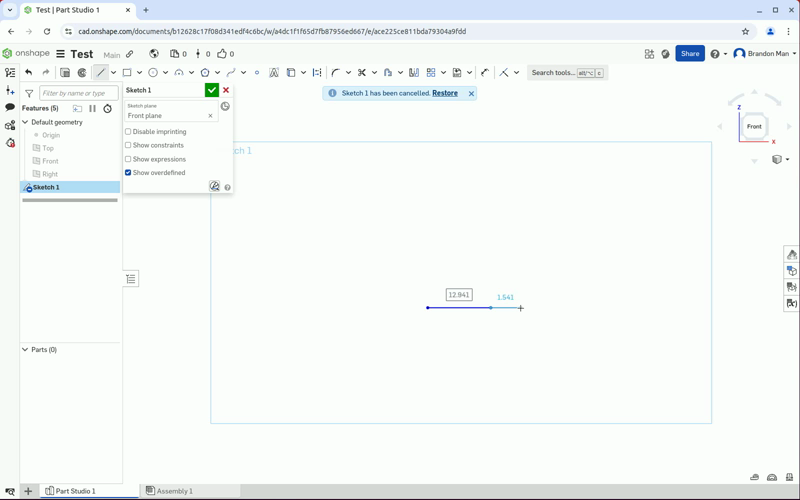
mouse_move(490, 270)
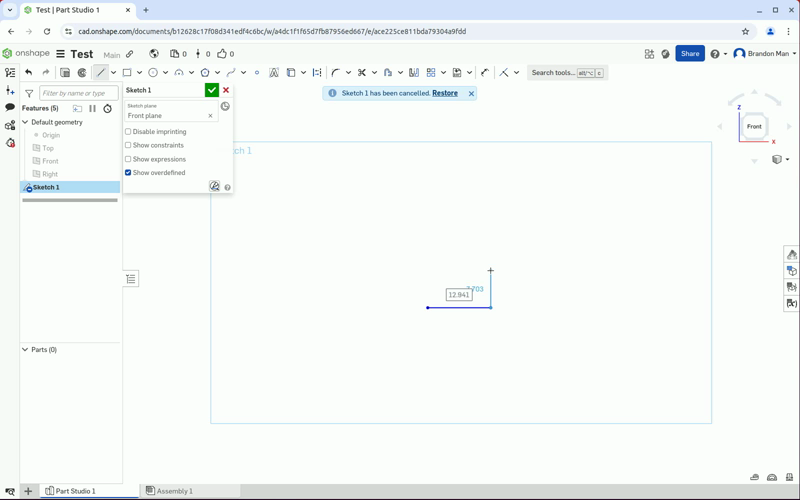
click(490, 270)
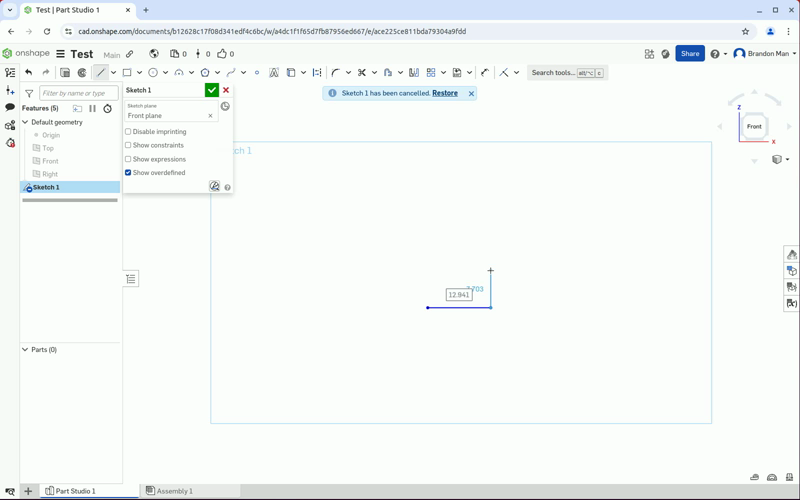
key_up(shift)
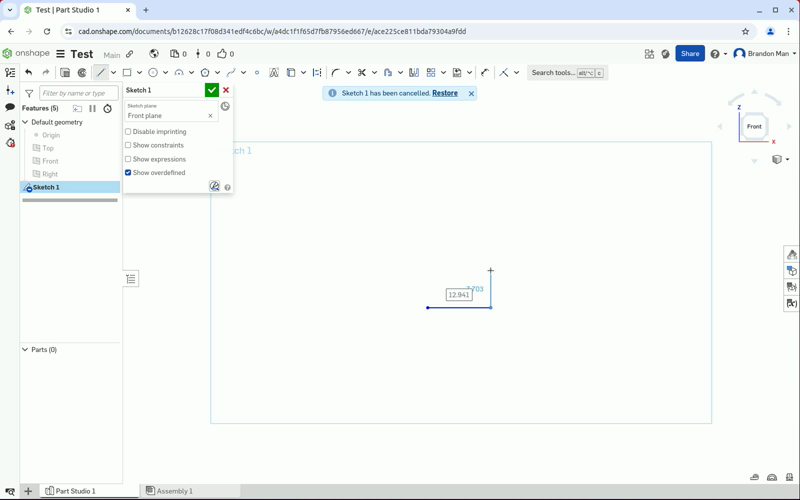
key_down(shift)
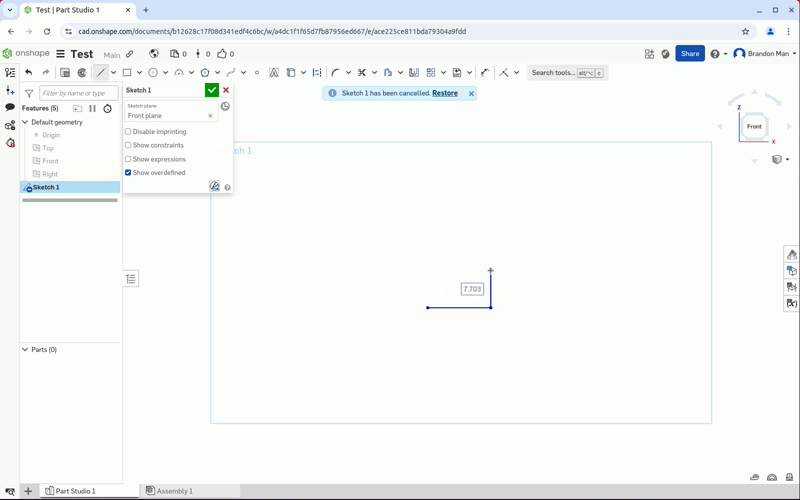
mouse_move(427, 270)
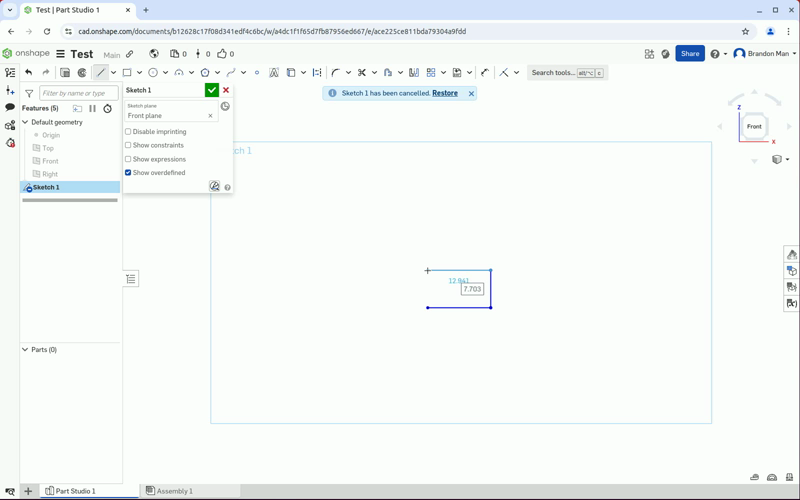
click(427, 270)
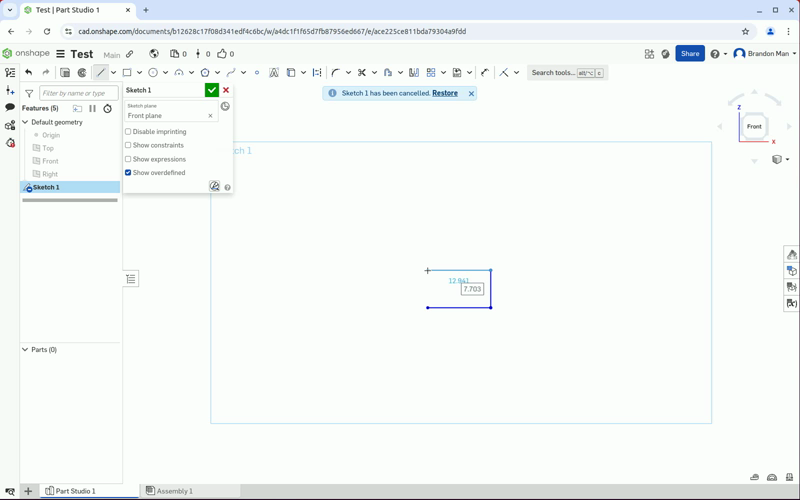
key_up(shift)
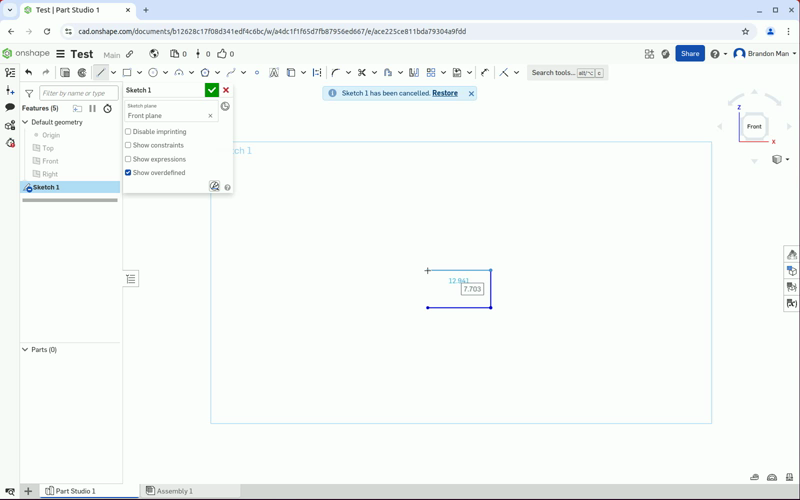
mouse_move(457, 270)
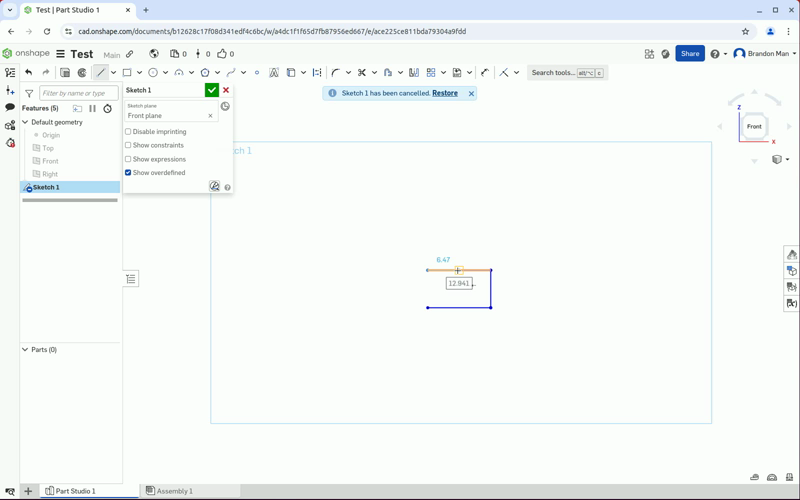
key_down(shift)
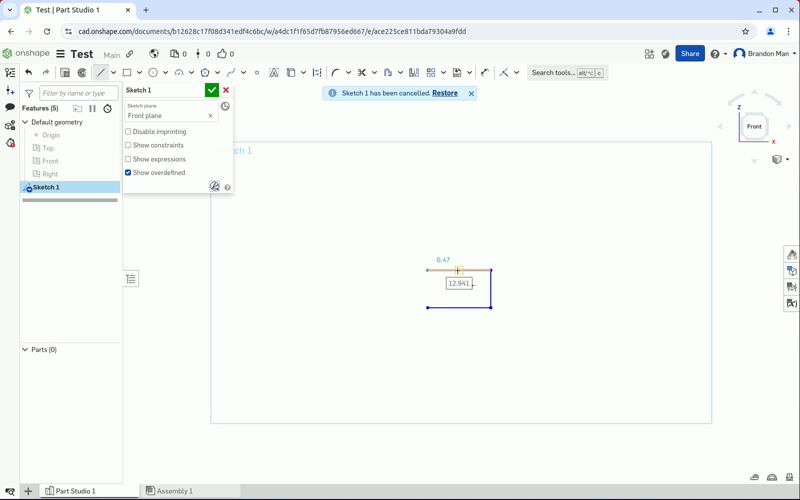
mouse_move(427, 307)
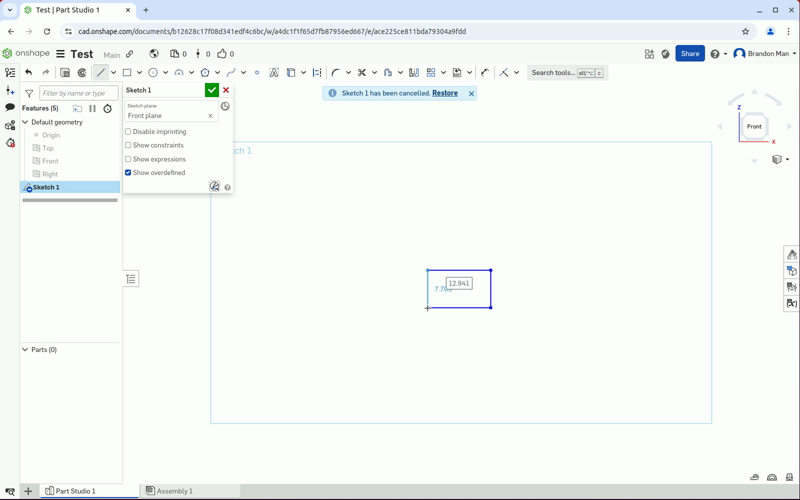
key_up(shift)
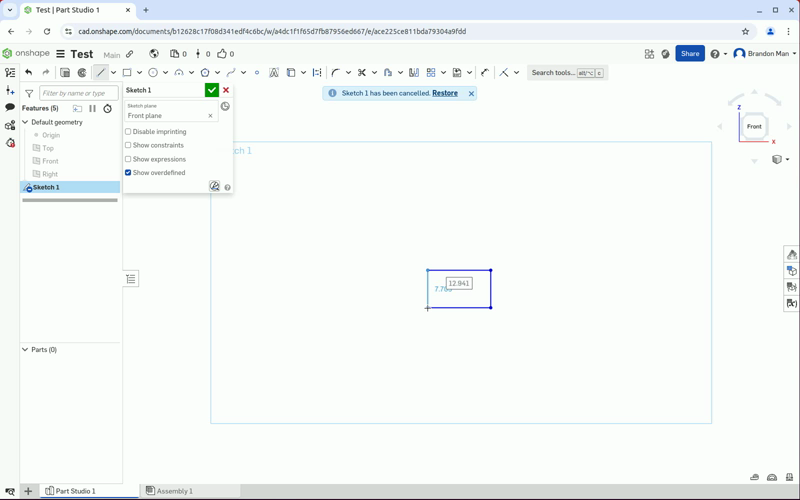
click(427, 307)
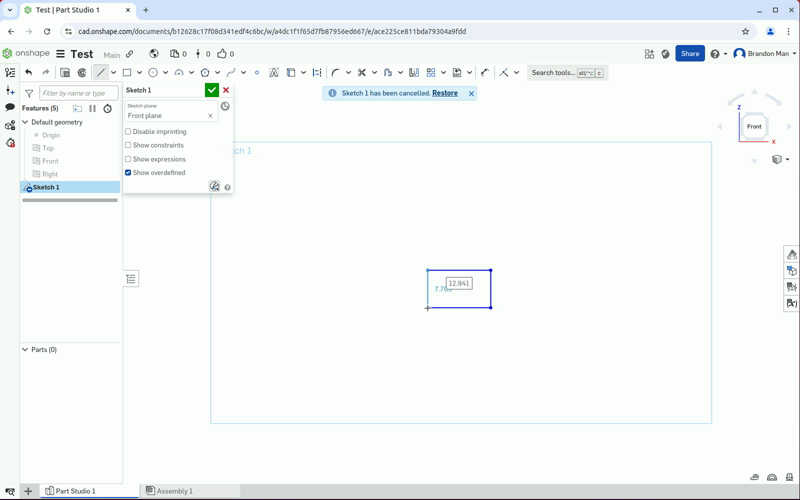
key(esc)
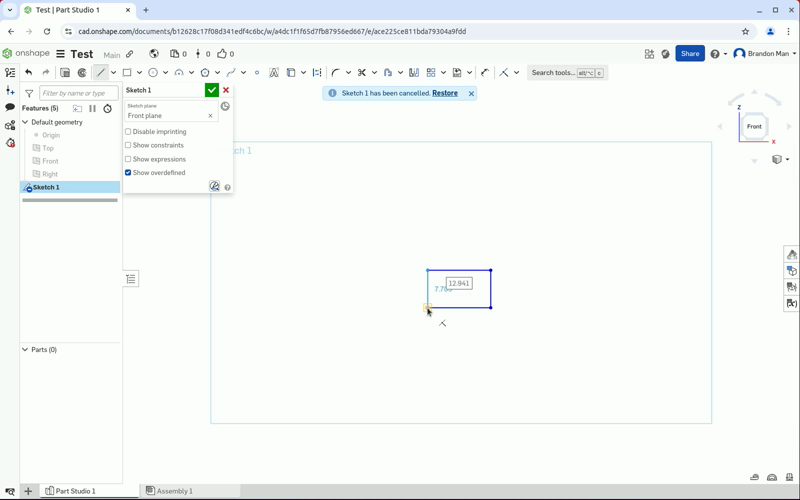
mouse_move(483, 301)
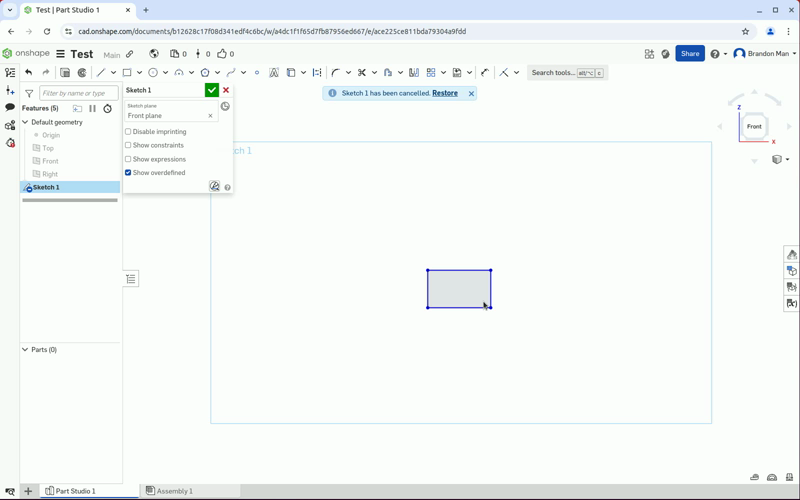
click(483, 301)
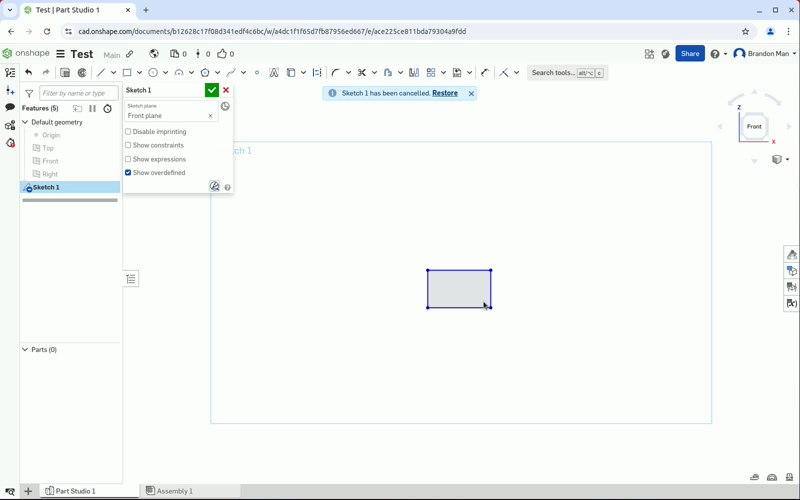
mouse_move(73, 352)
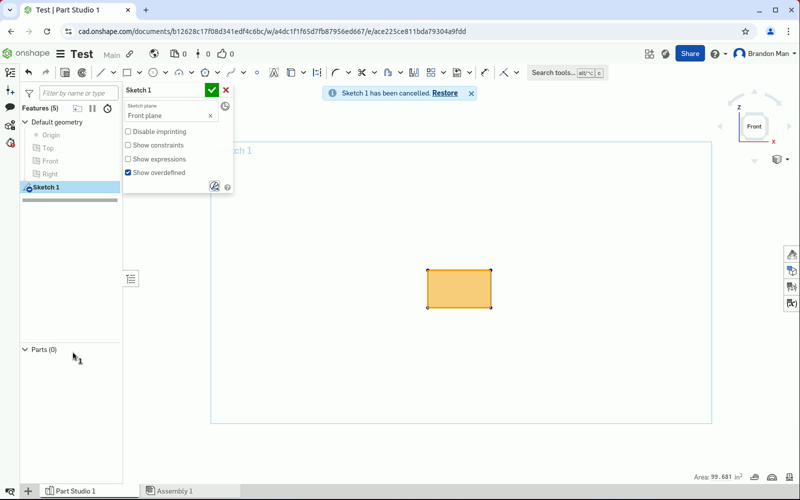
key(shift+y)
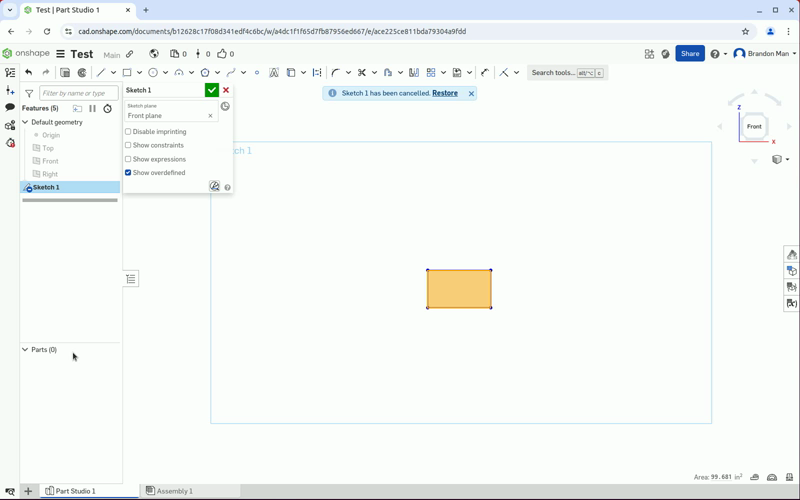
key(shift+e)
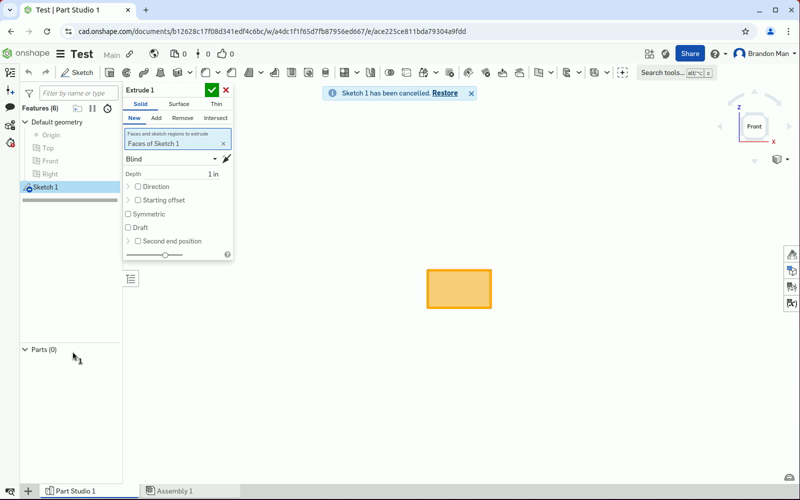
mouse_move(143, 106)
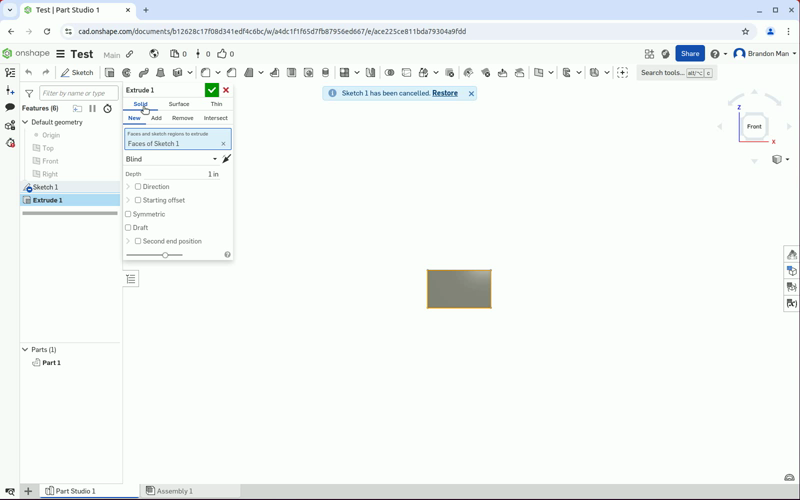
click(143, 106)
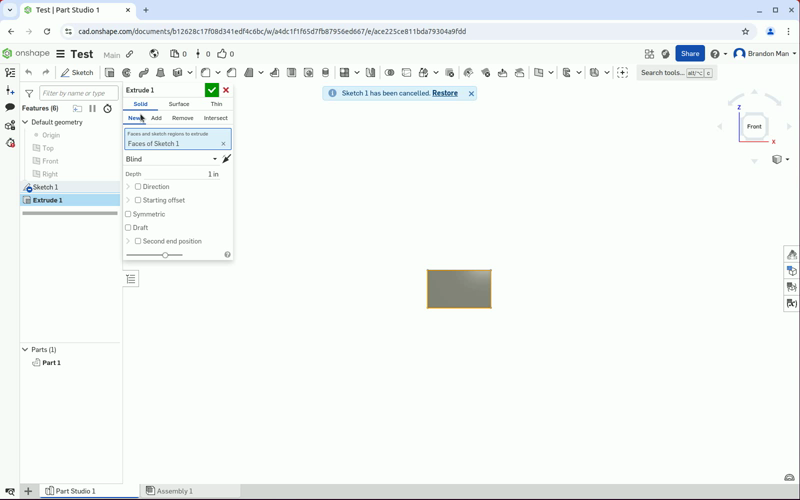
mouse_move(137, 120)
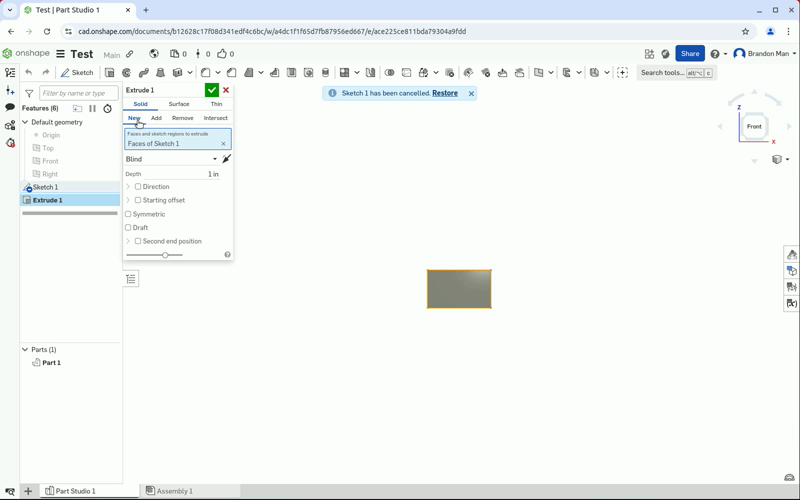
click(137, 120)
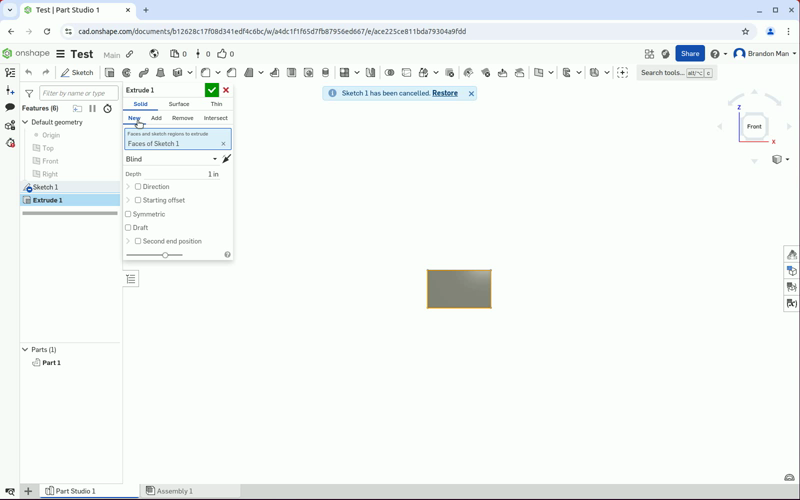
key(tab, 4)
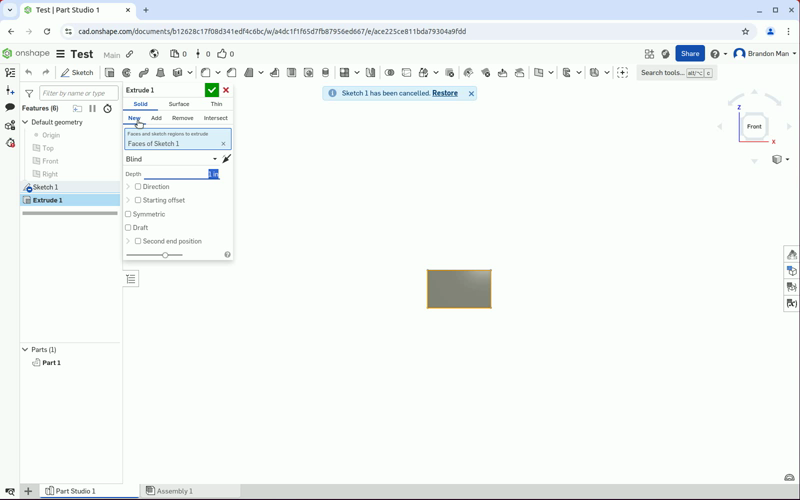
text(5.055)
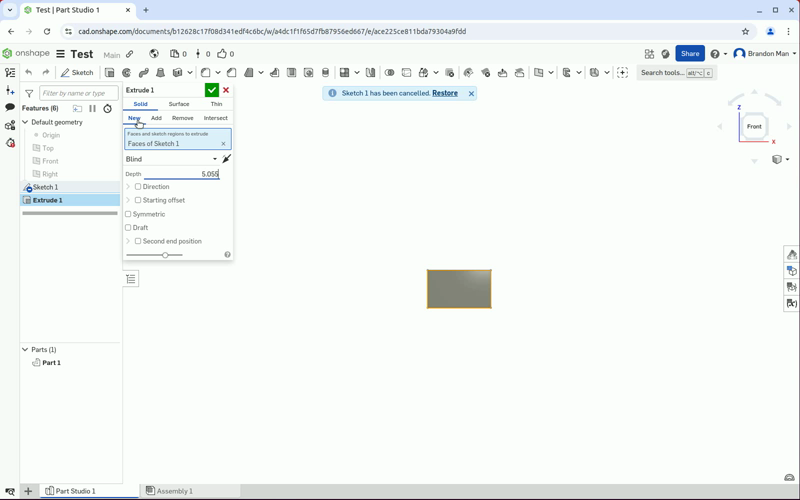
key(enter)
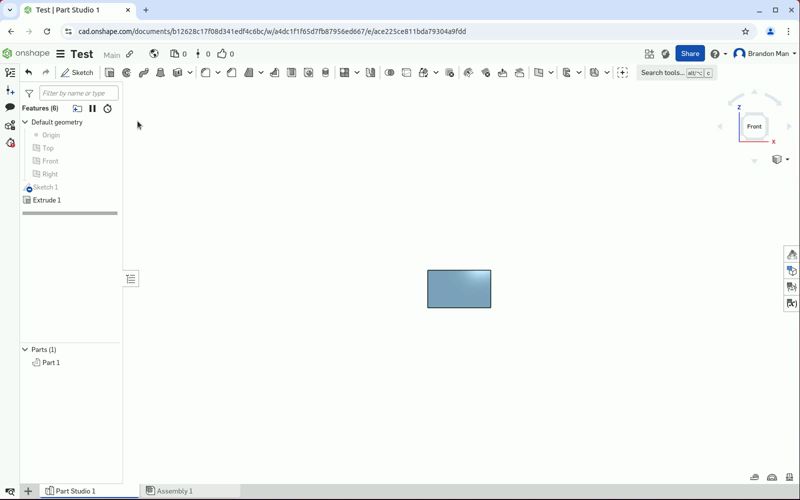
key(shift+h)
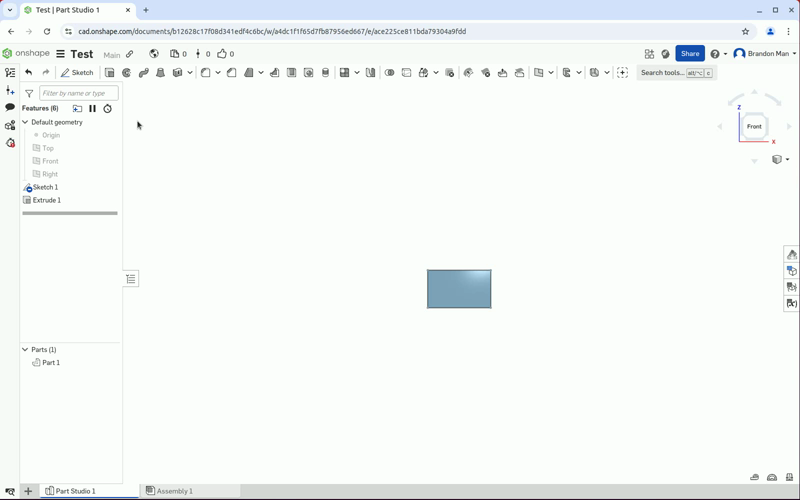
key(shift+h)
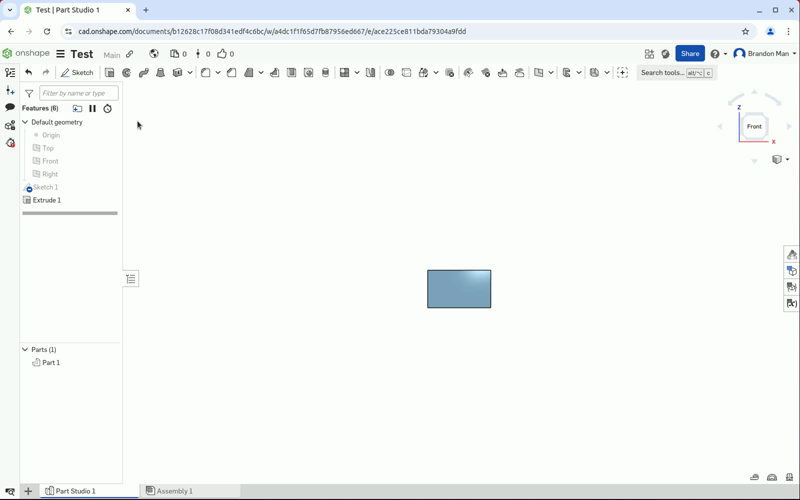
mouse_move(73, 189)
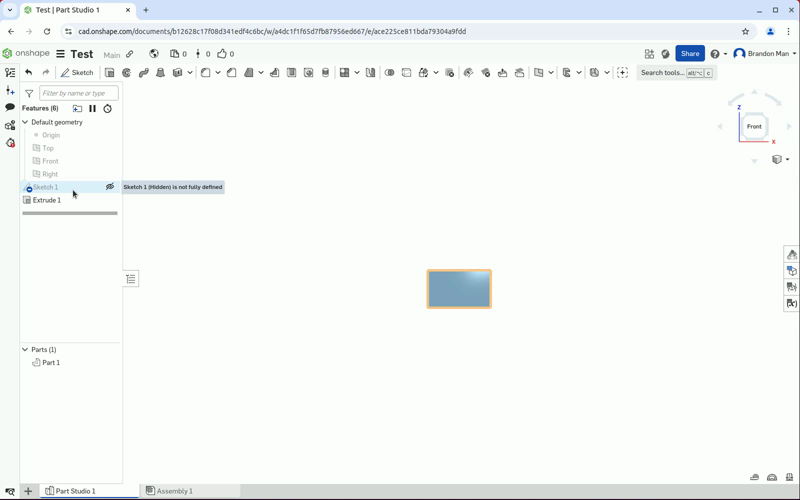
click(73, 189)
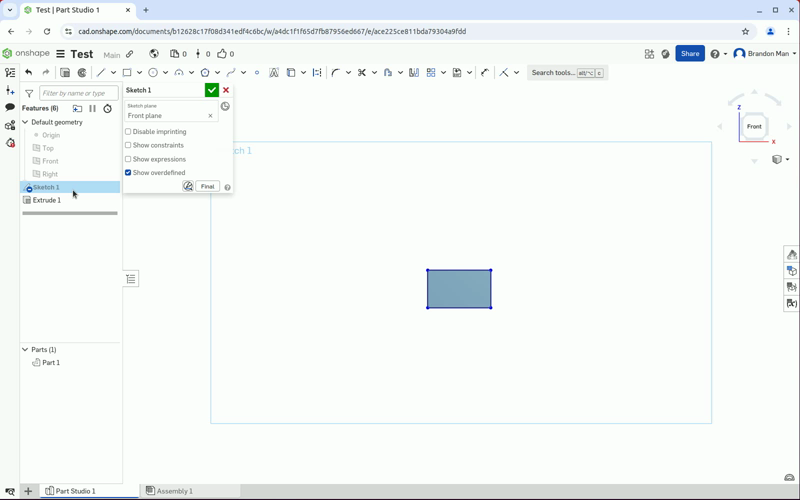
mouse_move(229, 92)
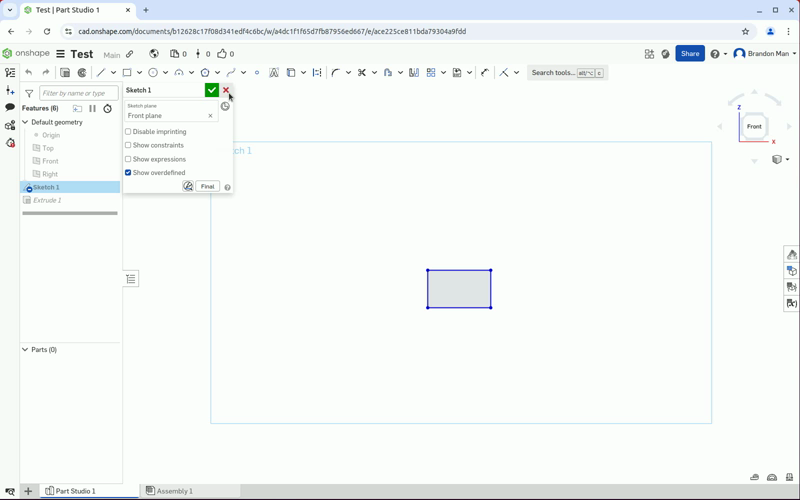
click(229, 92)
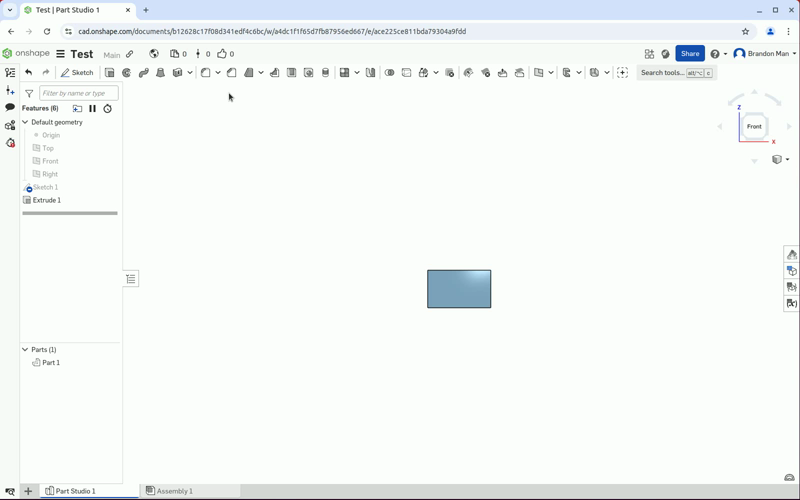
mouse_move(541, 75)
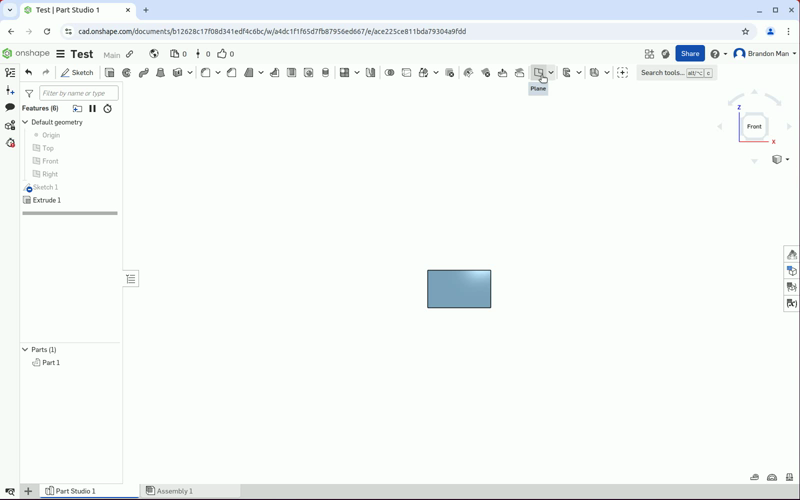
click(541, 75)
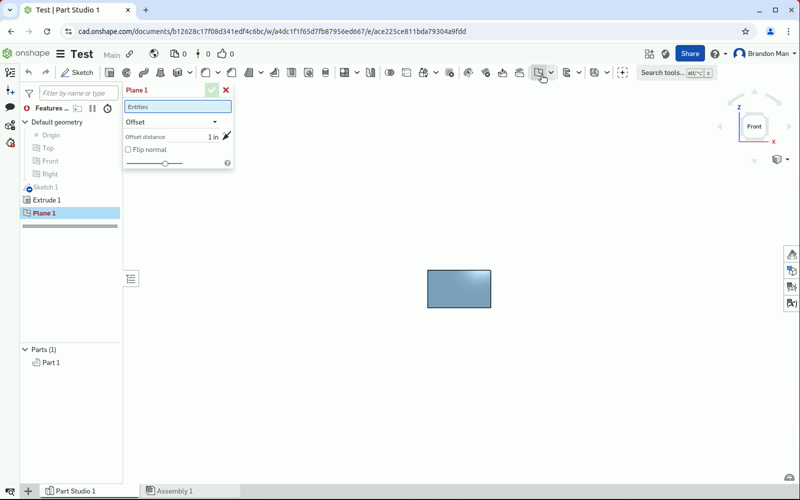
mouse_move(73, 163)
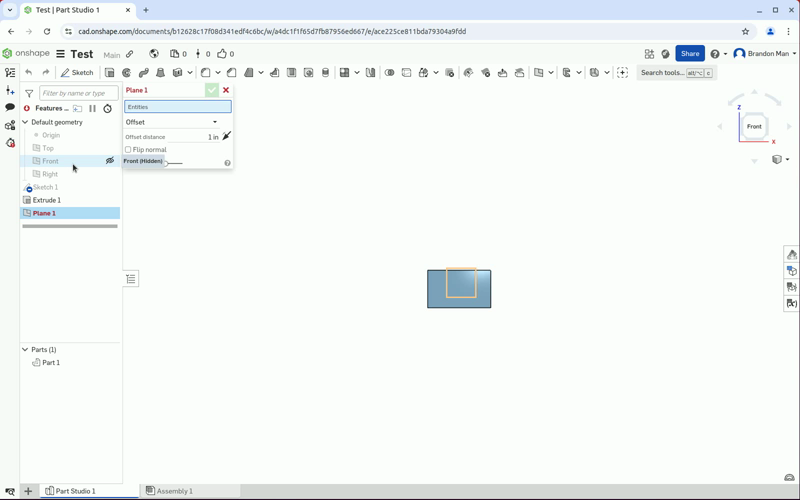
click(73, 163)
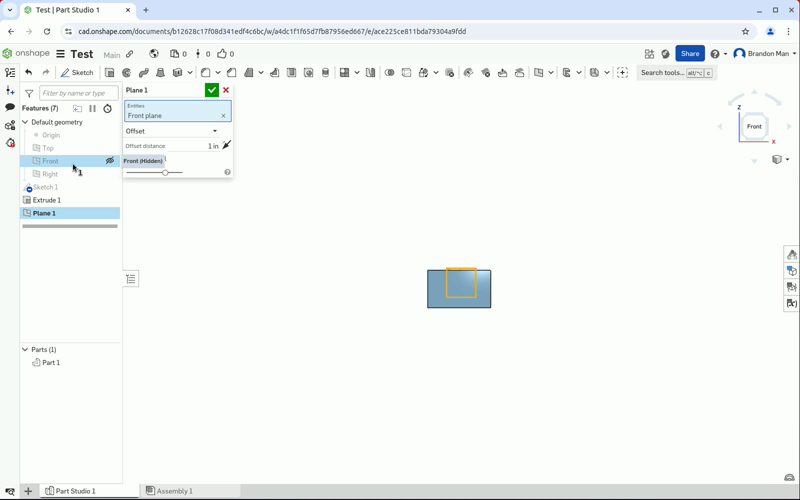
key(tab, 2)
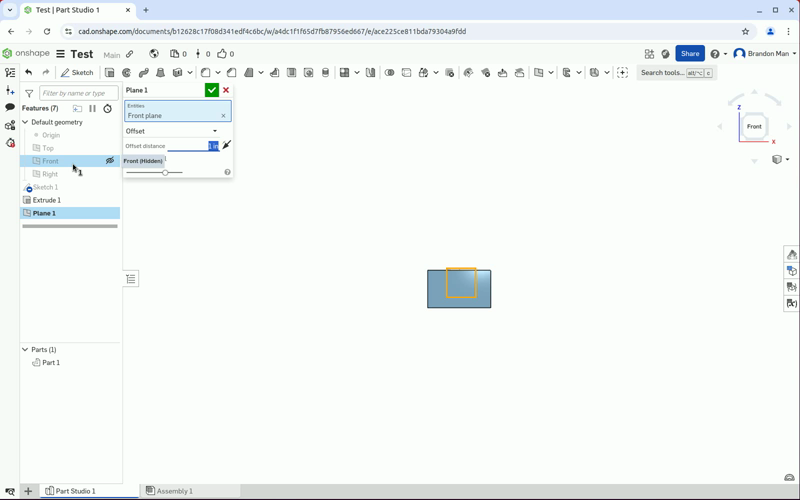
text(5.053)
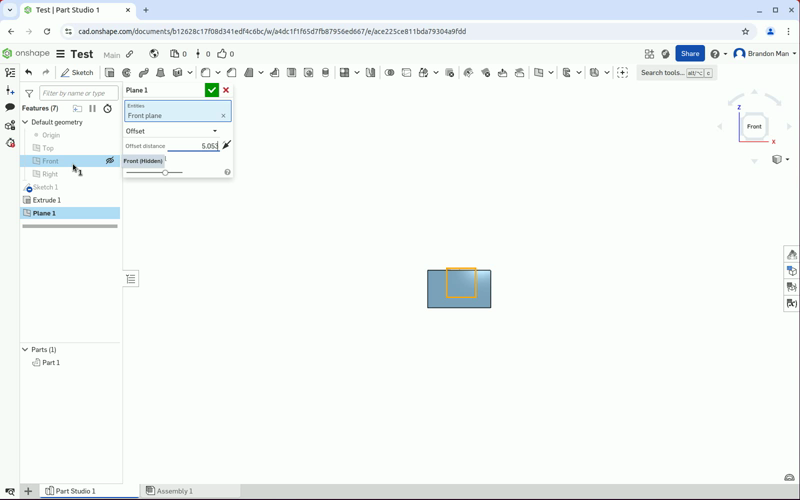
key(enter, 2)
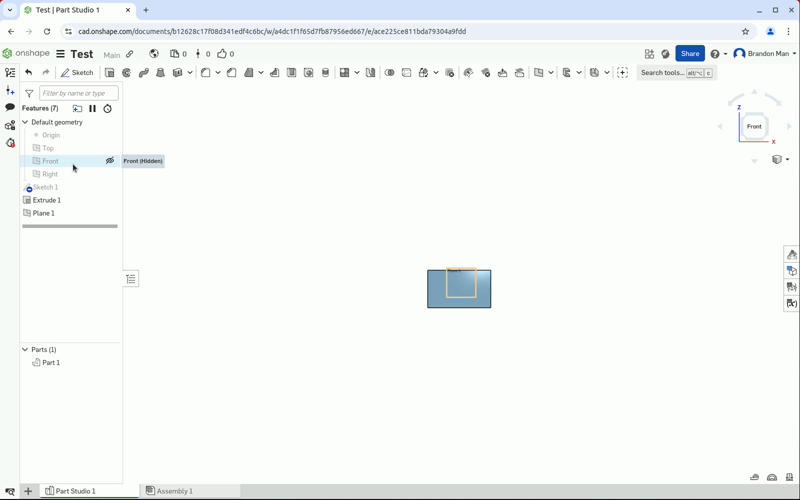
key(shift+s)
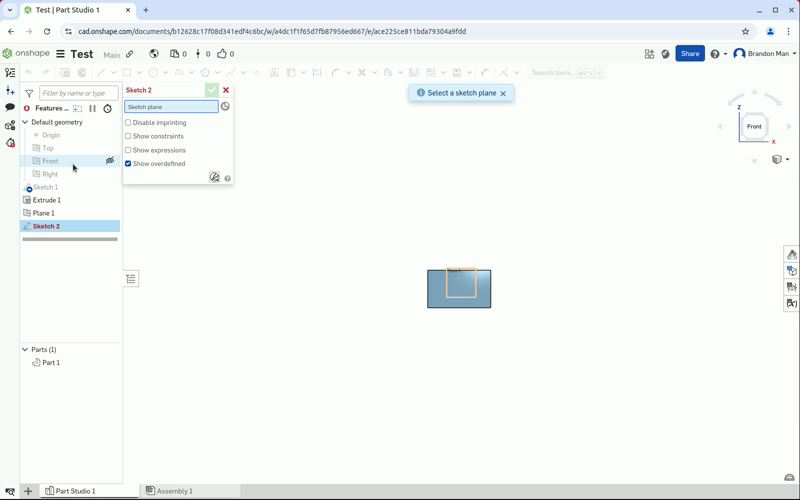
mouse_move(73, 215)
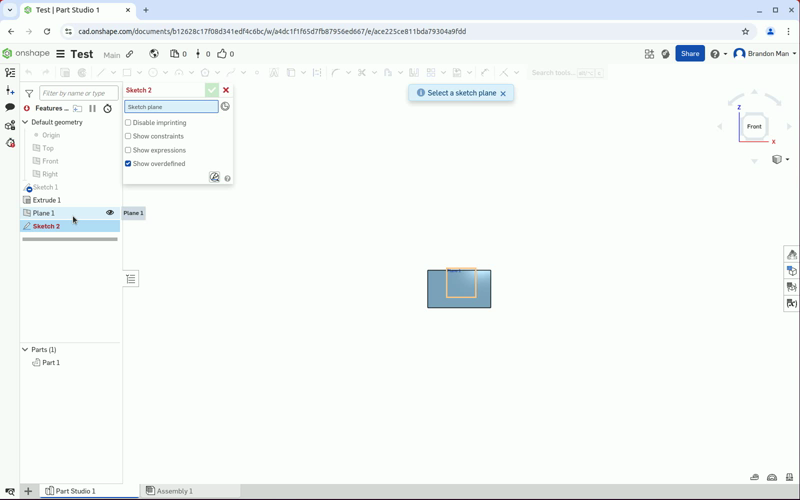
click(73, 215)
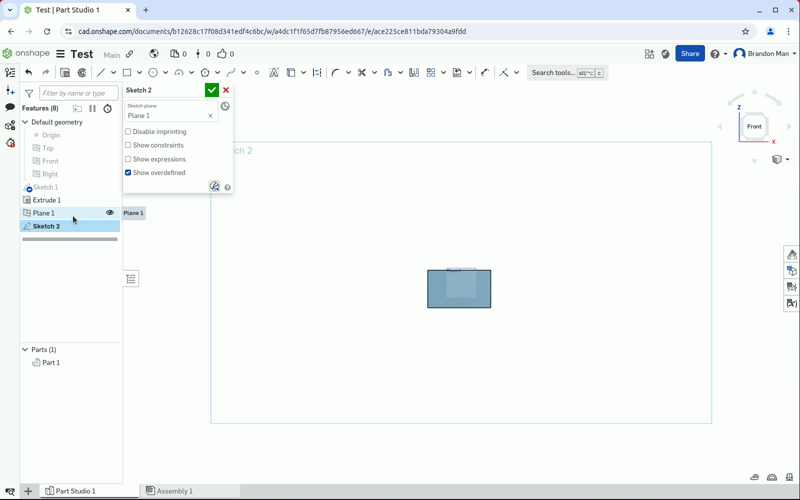
mouse_move(73, 352)
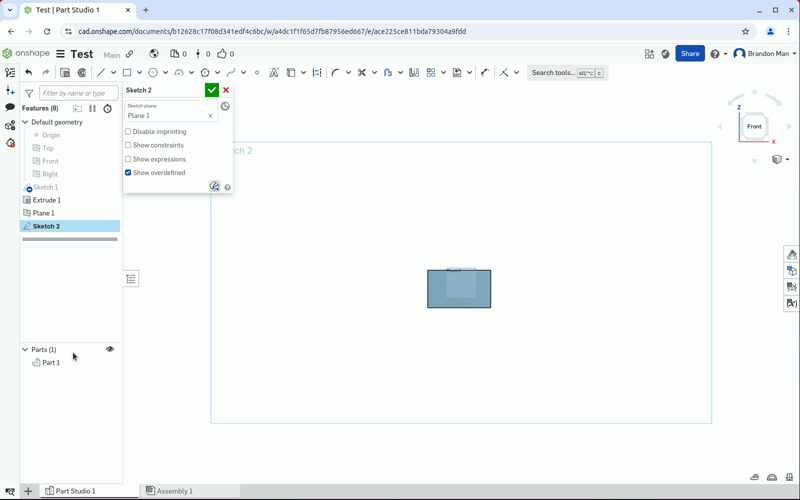
key(y)
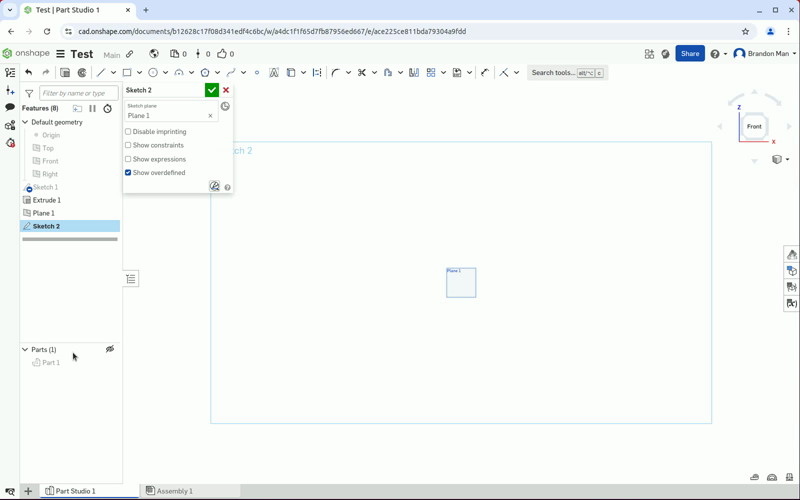
key(l)
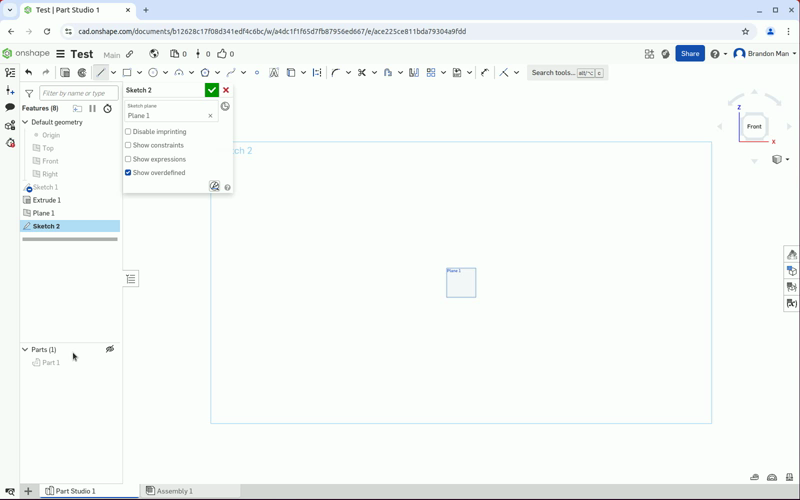
key_down(shift)
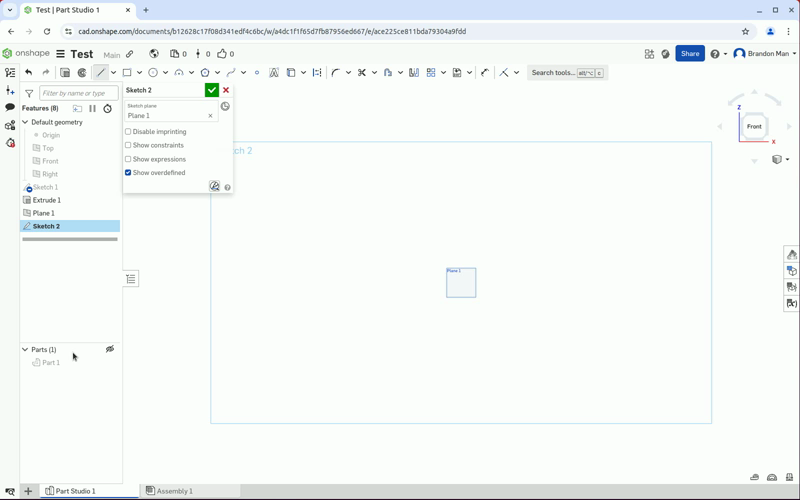
mouse_move(427, 307)
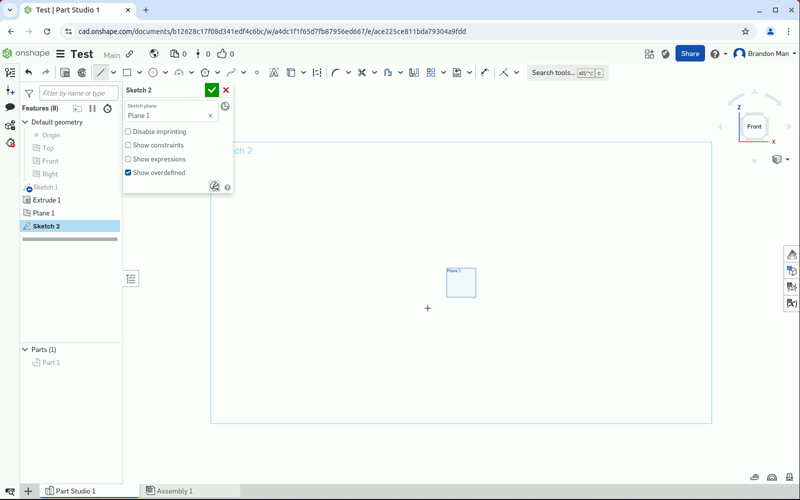
click(427, 307)
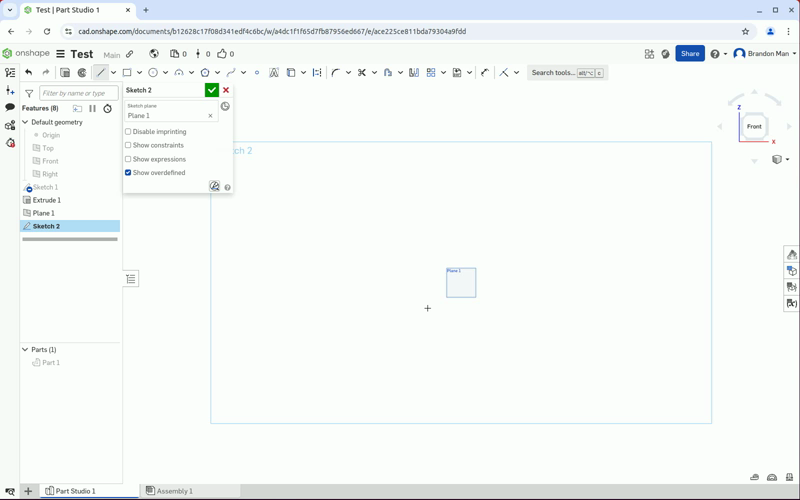
key_up(shift)
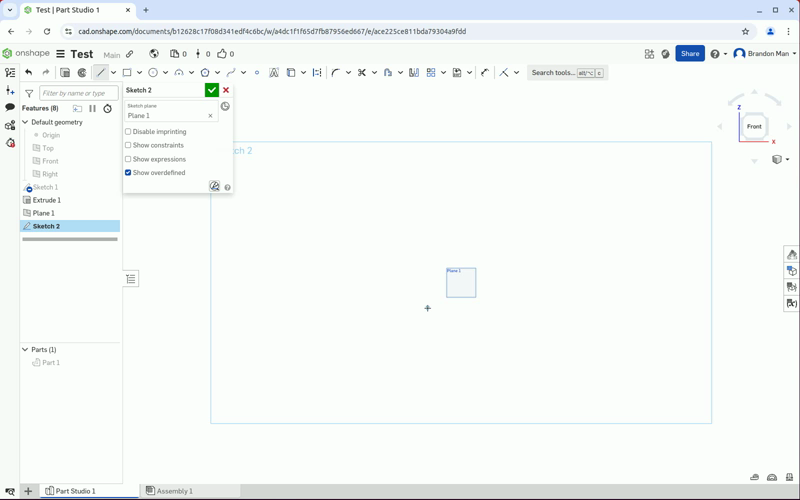
key_down(shift)
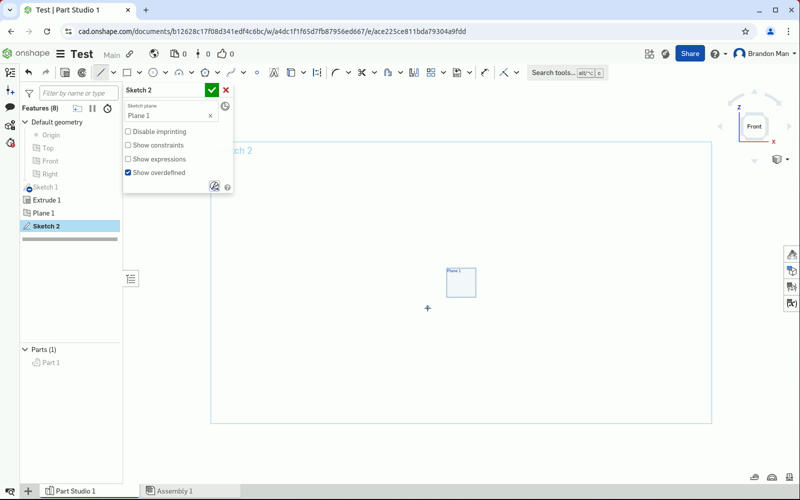
mouse_move(490, 307)
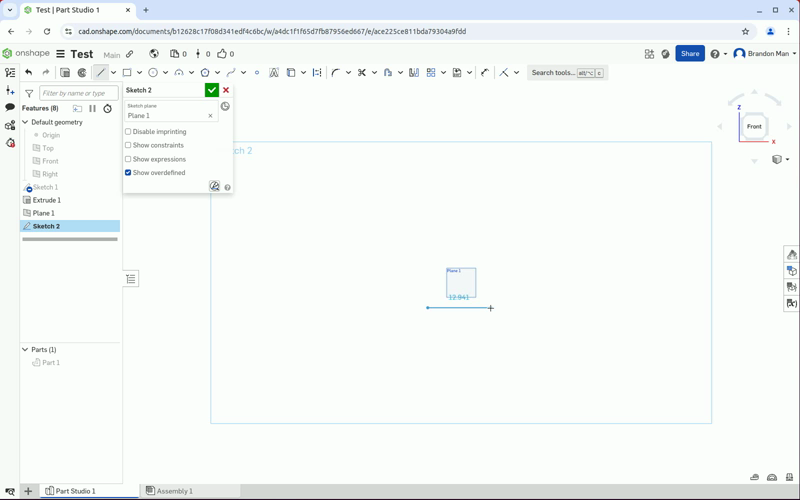
click(490, 307)
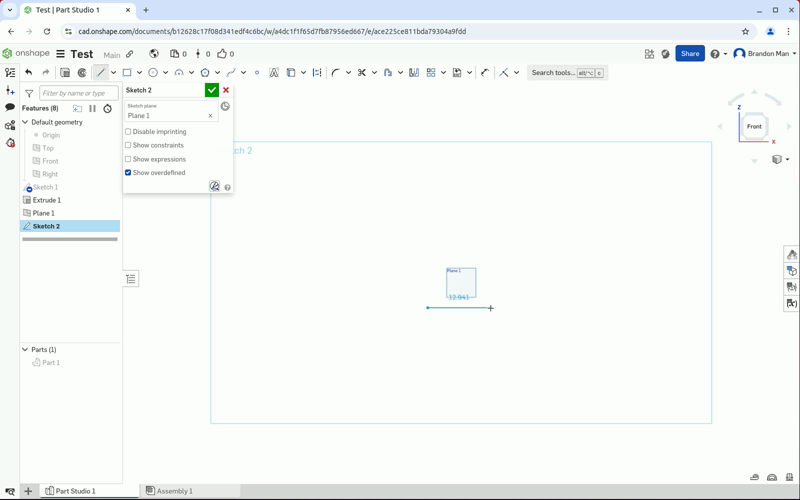
key_up(shift)
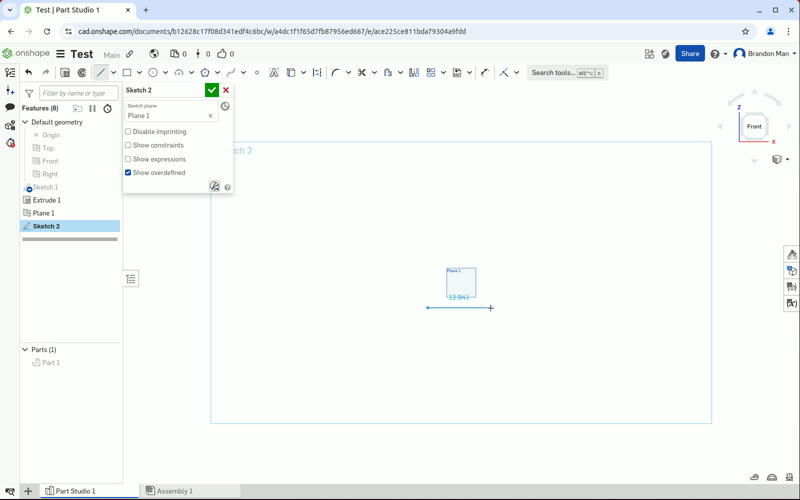
key_down(shift)
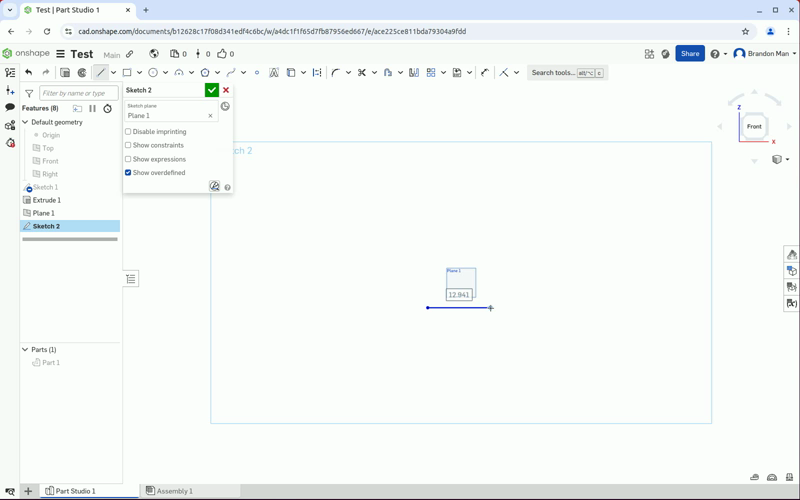
mouse_move(520, 307)
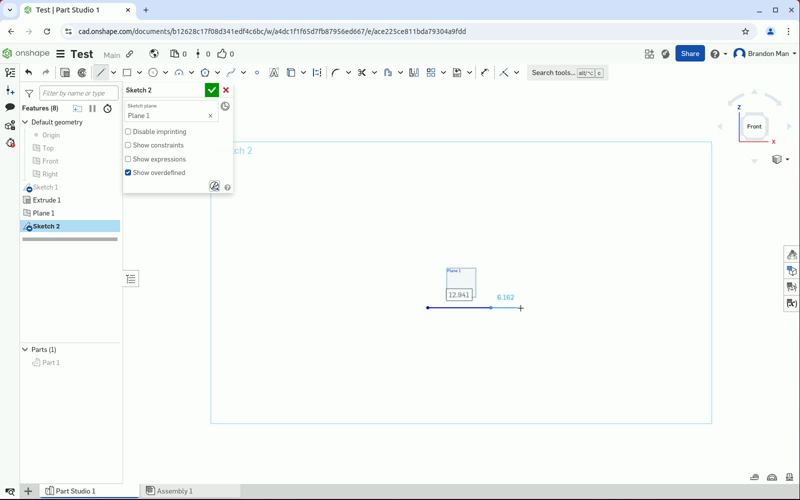
mouse_move(490, 294)
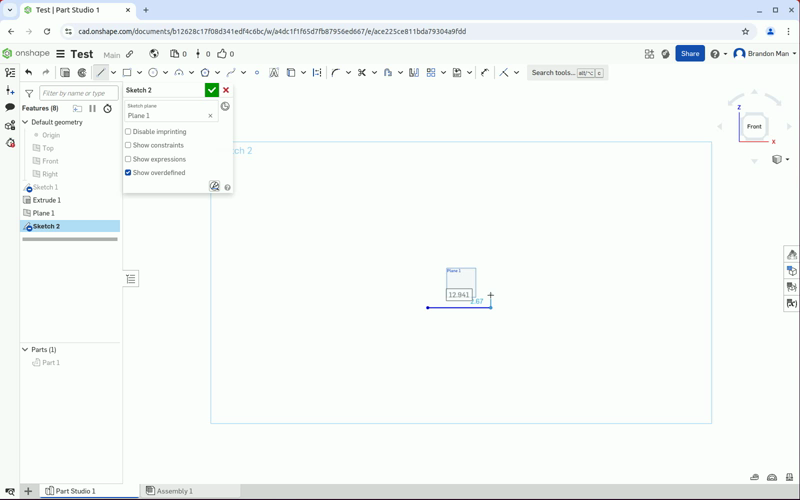
click(490, 294)
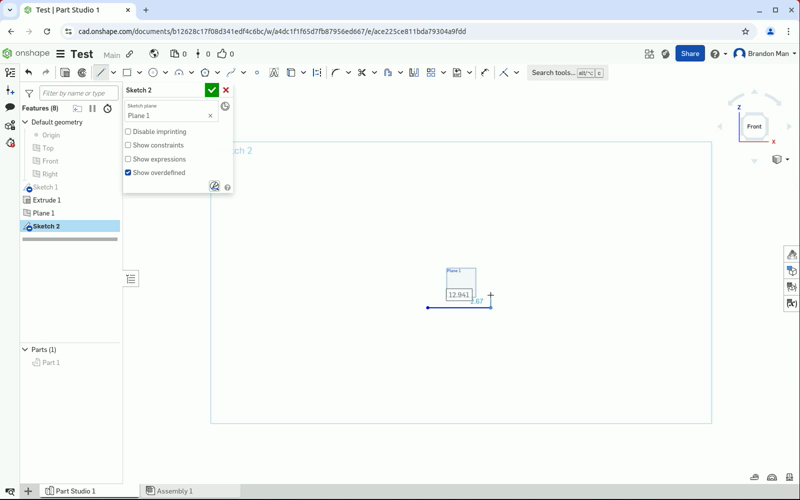
key_up(shift)
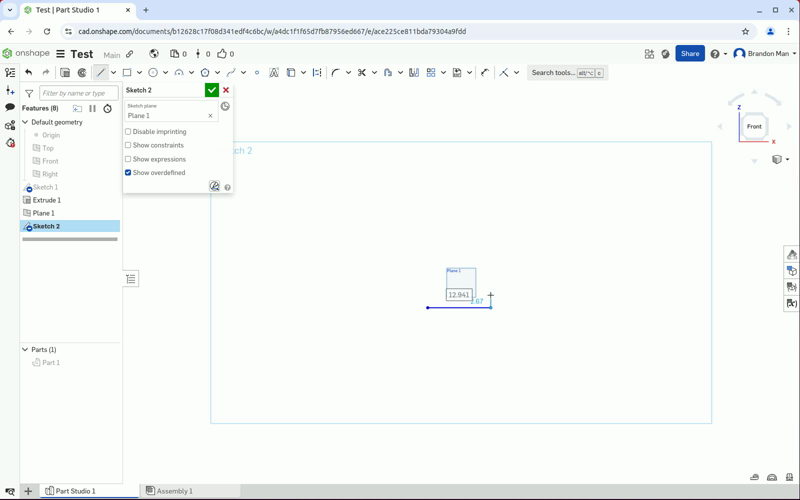
key_down(shift)
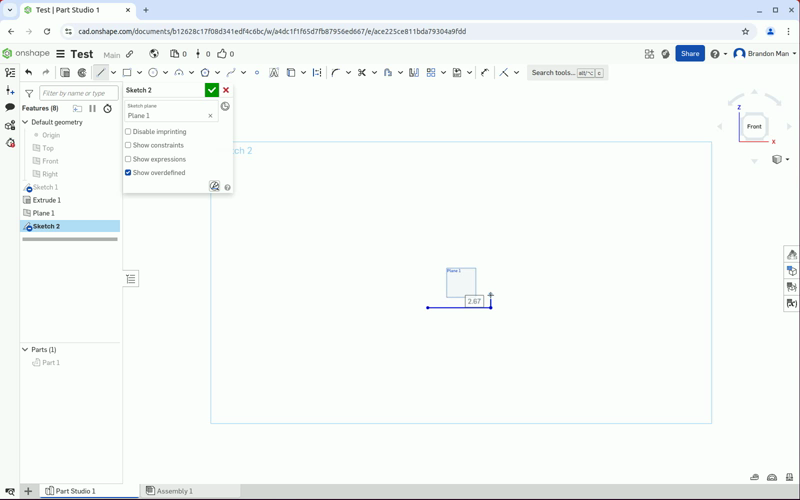
mouse_move(427, 294)
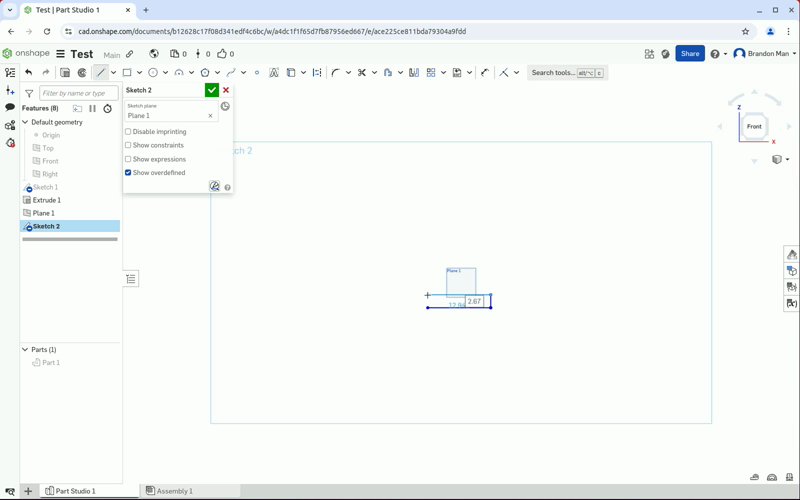
click(427, 294)
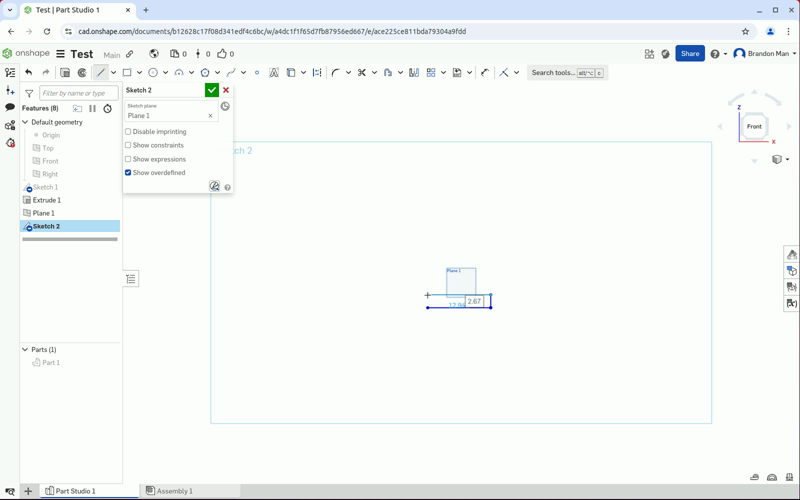
key_up(shift)
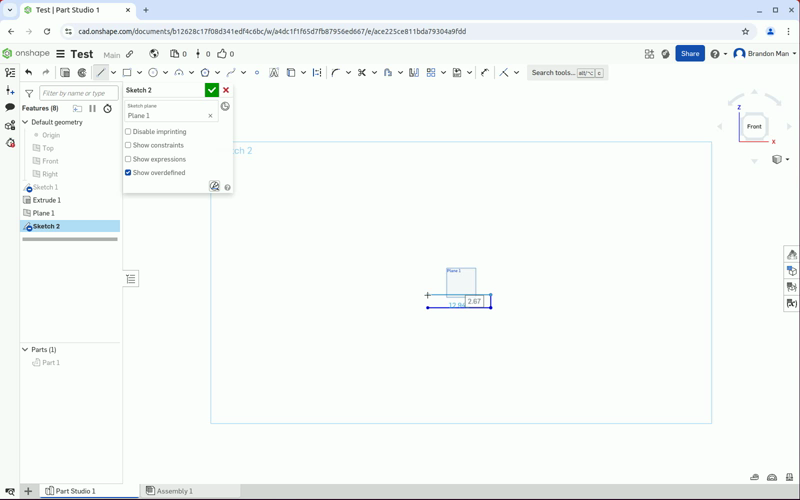
mouse_move(457, 294)
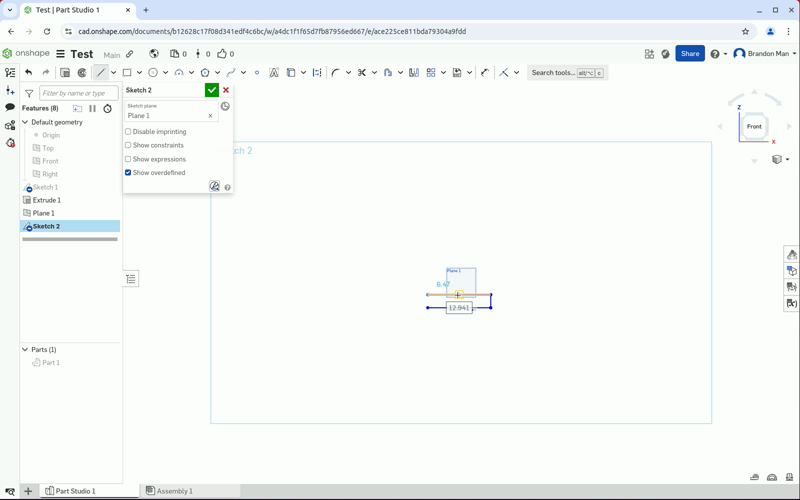
key_down(shift)
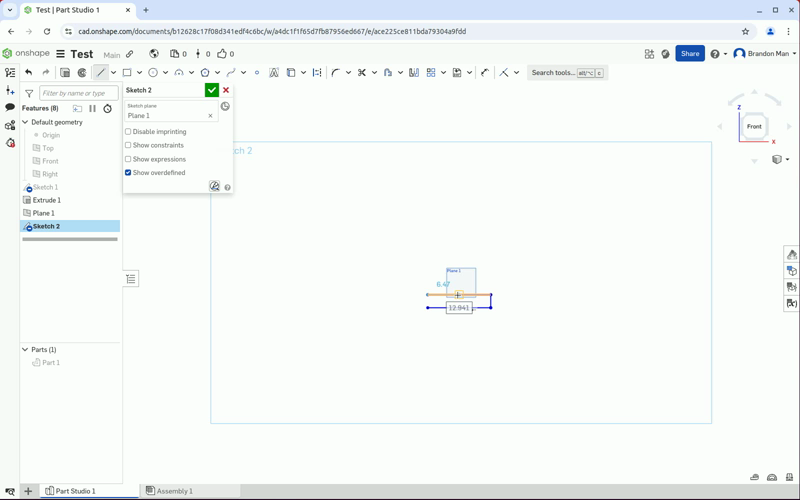
mouse_move(427, 307)
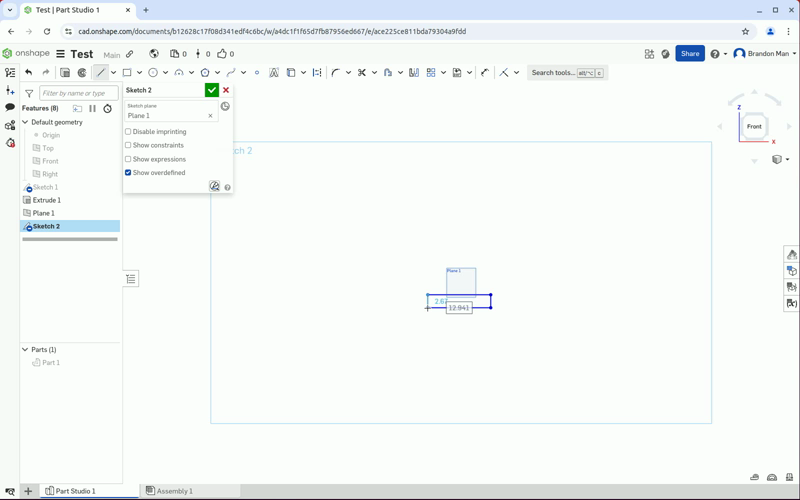
key_up(shift)
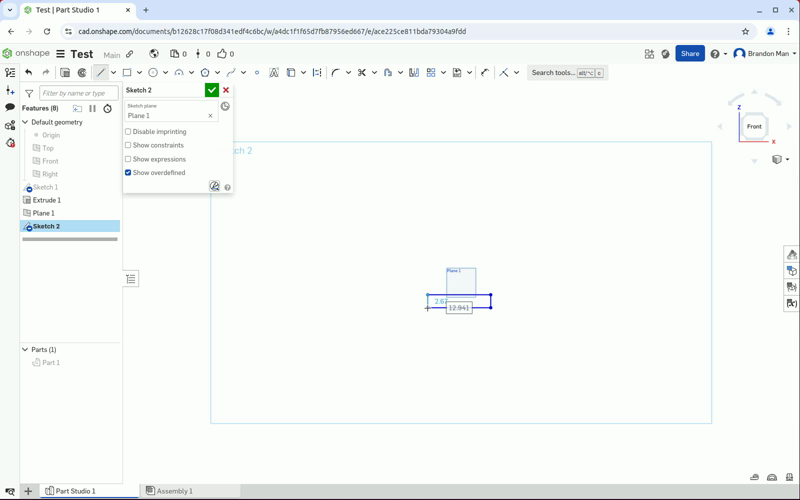
click(427, 307)
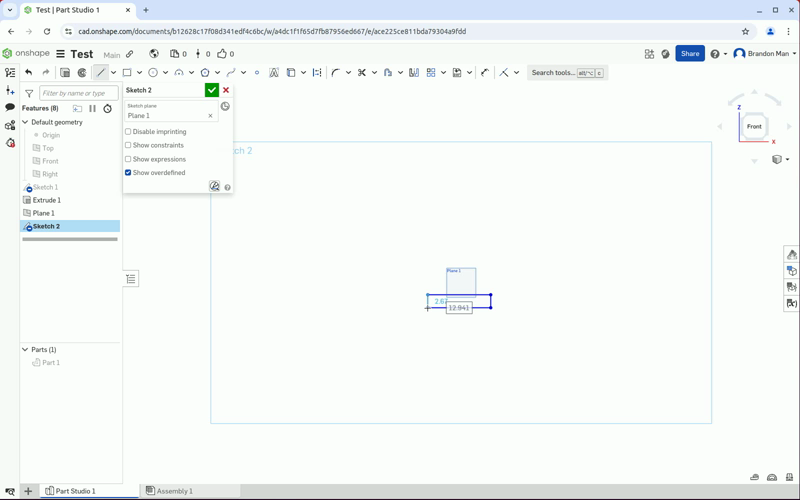
key(esc)
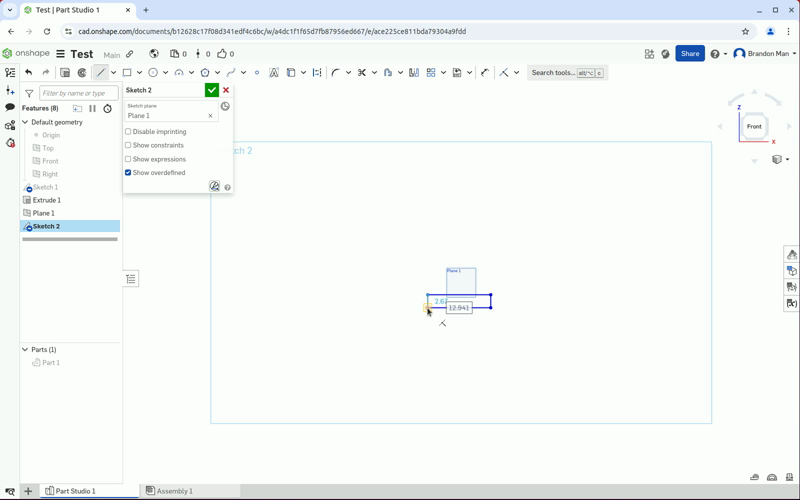
mouse_move(429, 300)
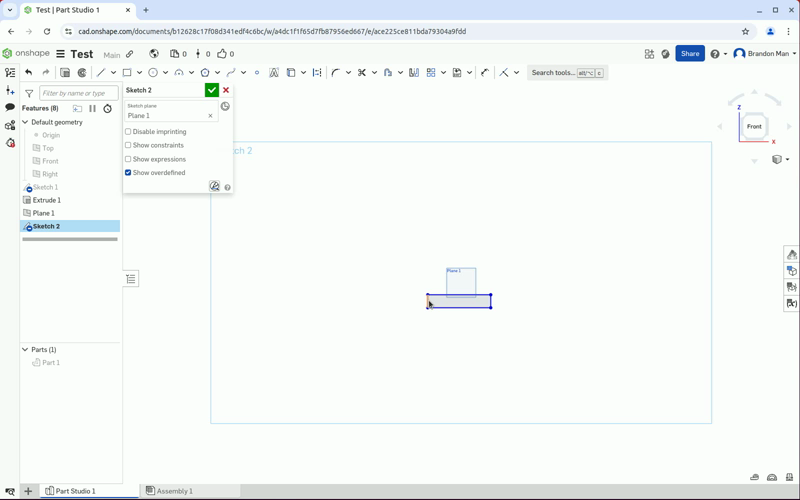
scroll(6)
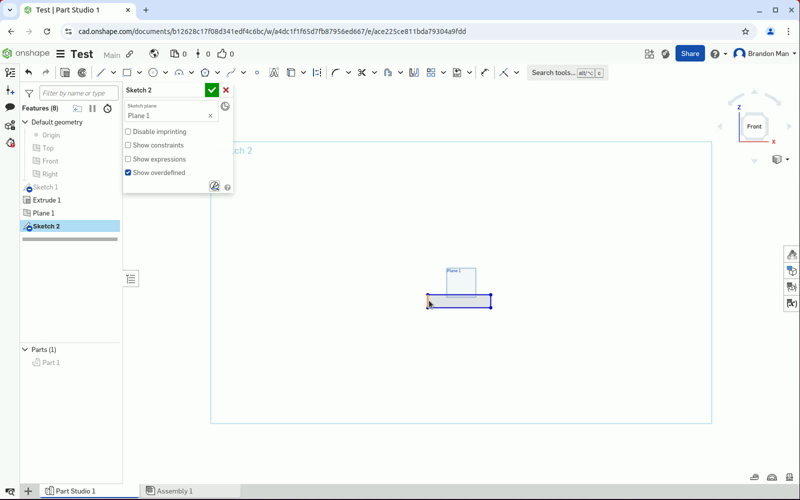
scroll(6)
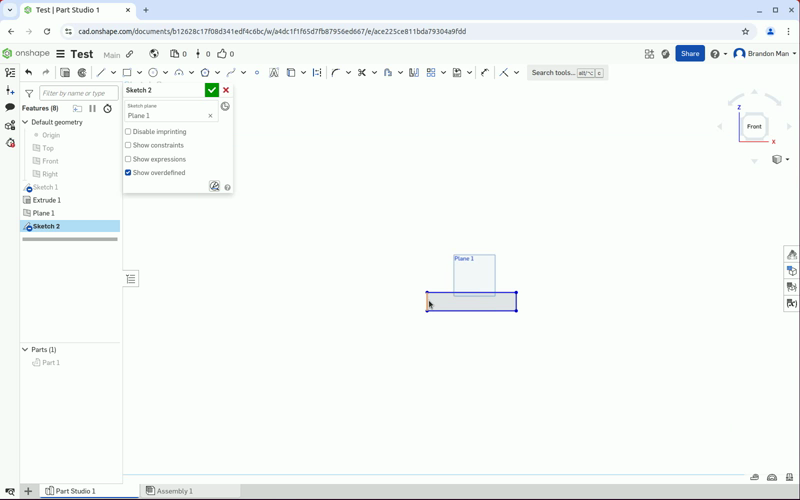
scroll(6)
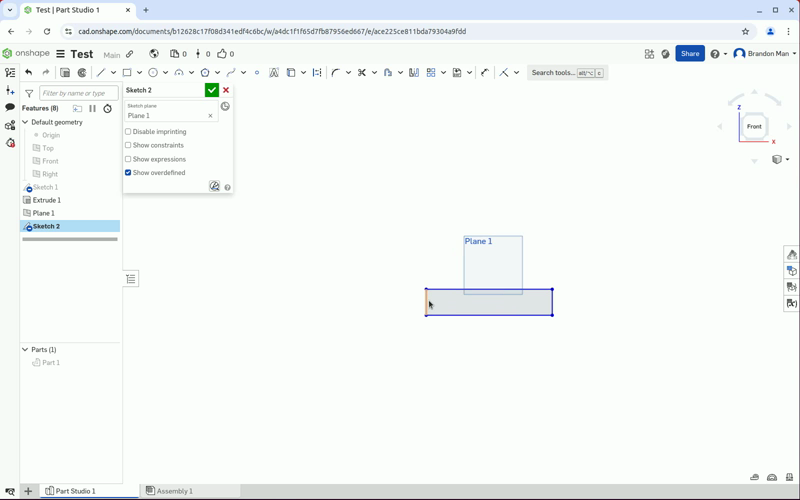
scroll(6)
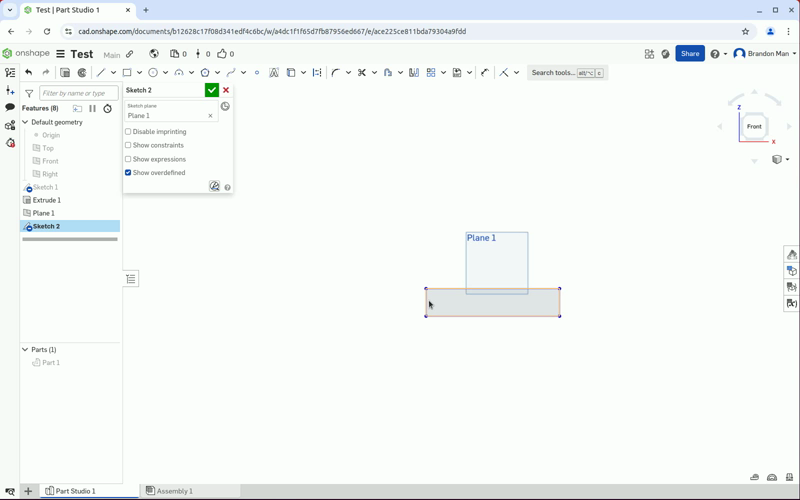
scroll(6)
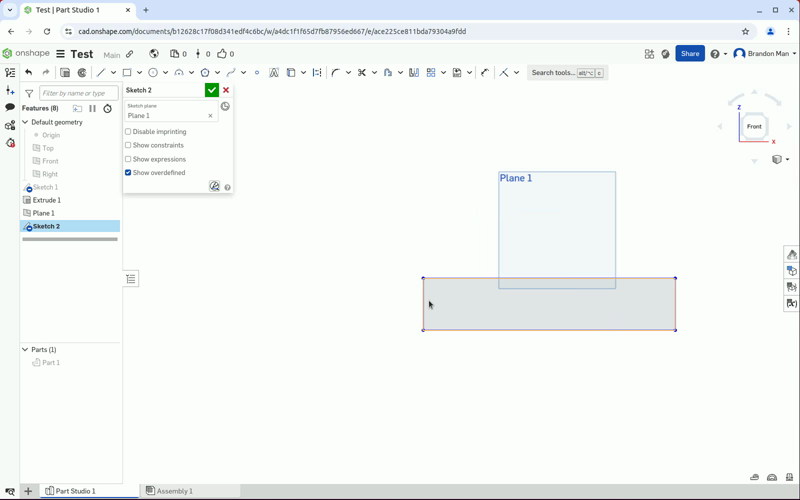
scroll(6)
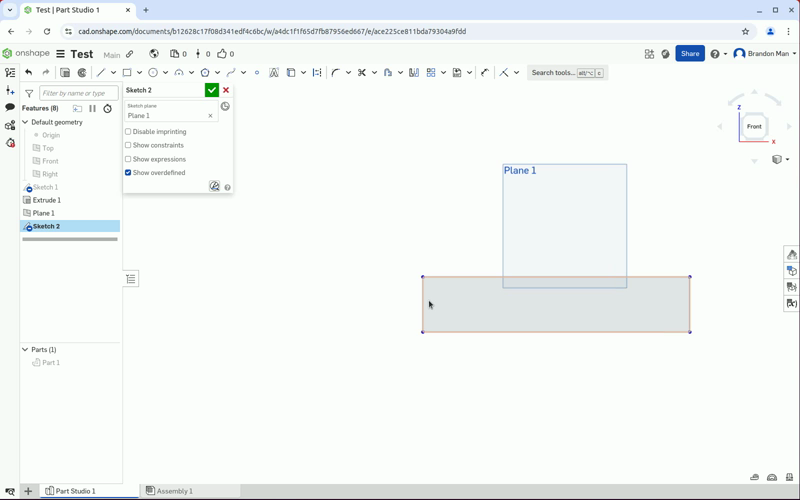
scroll(6)
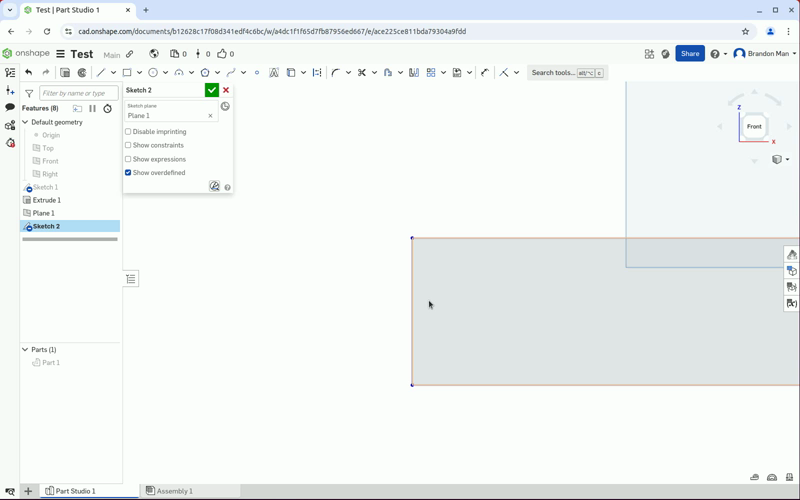
click(429, 300)
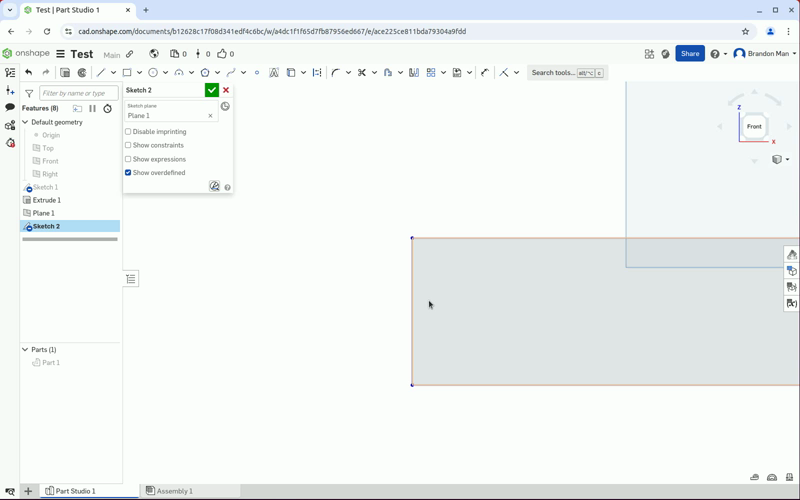
scroll(-6)
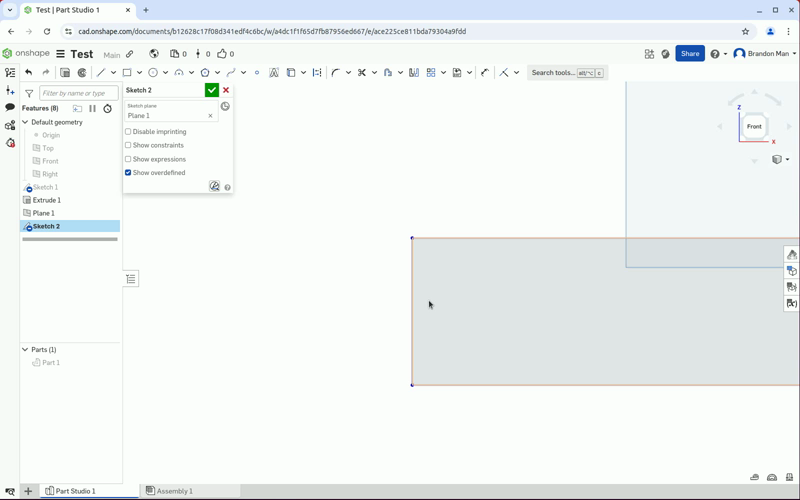
scroll(-6)
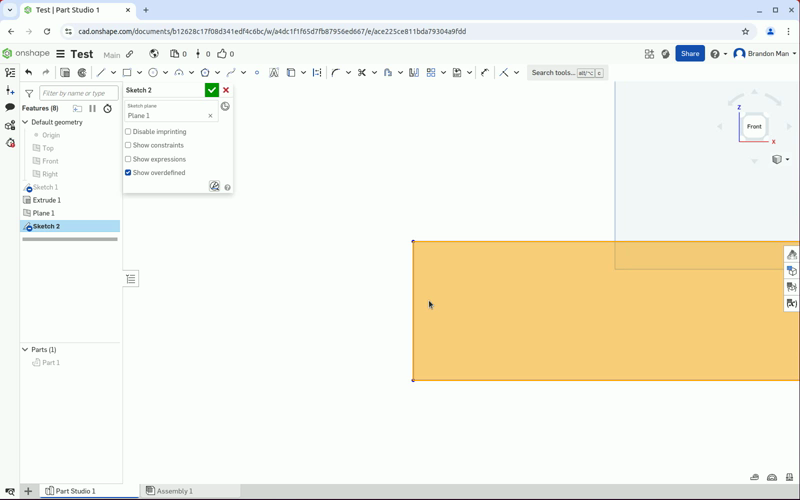
scroll(-6)
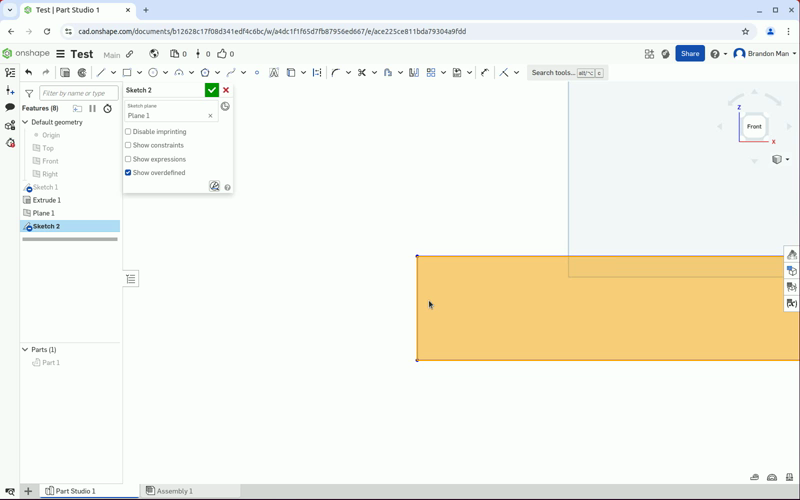
scroll(-6)
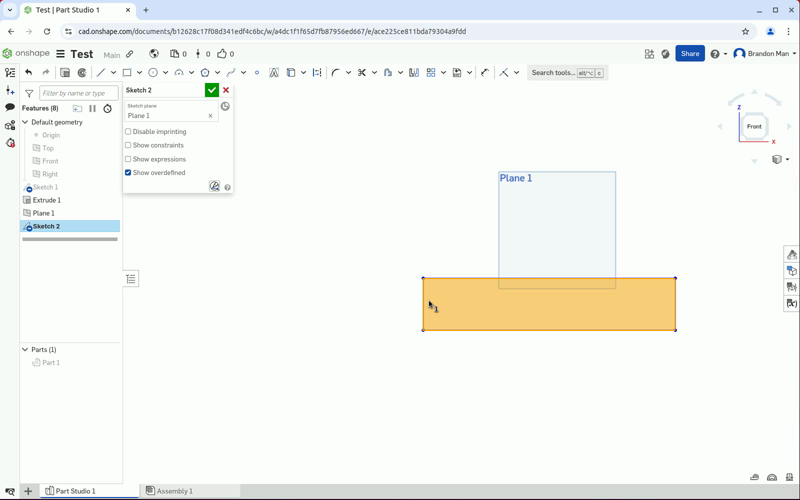
scroll(-6)
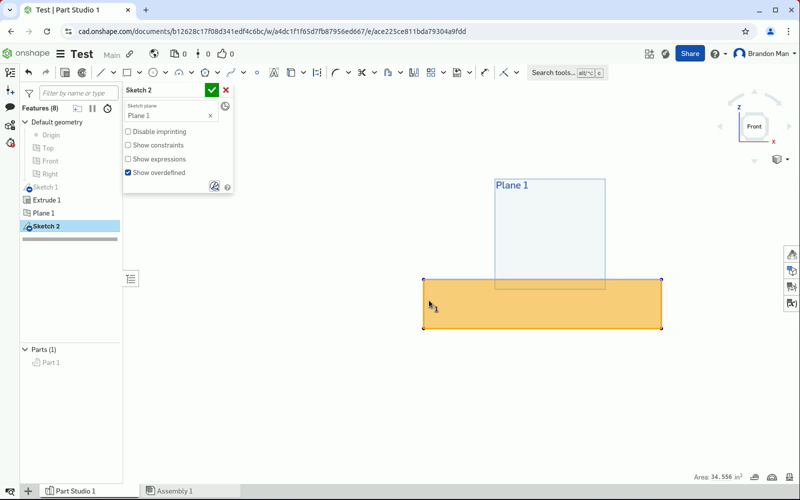
scroll(-6)
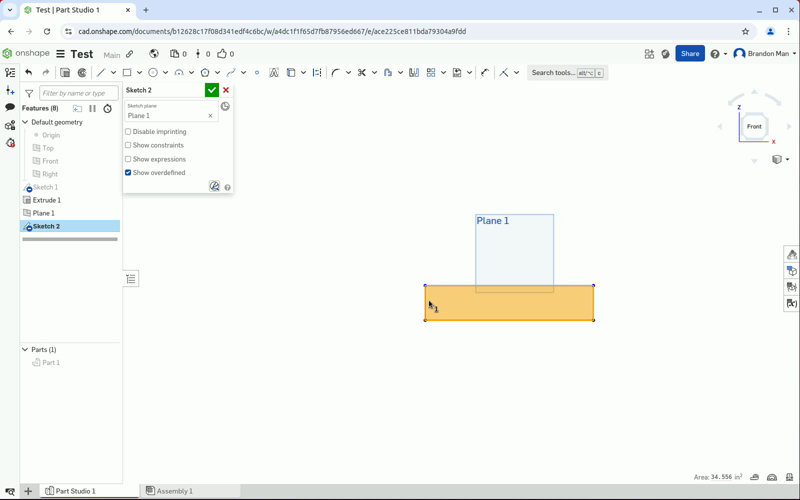
scroll(-6)
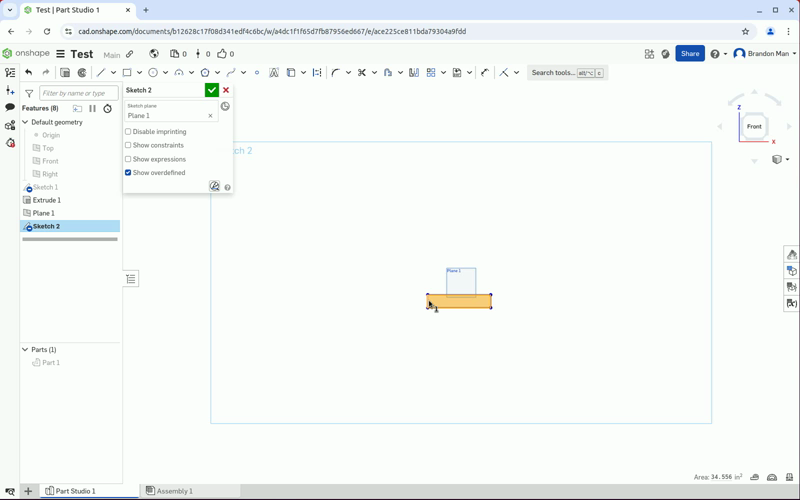
mouse_move(73, 352)
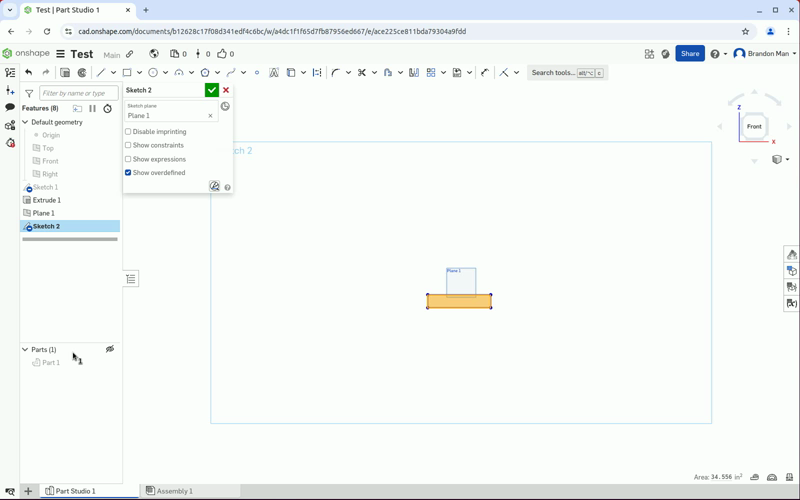
key(shift+y)
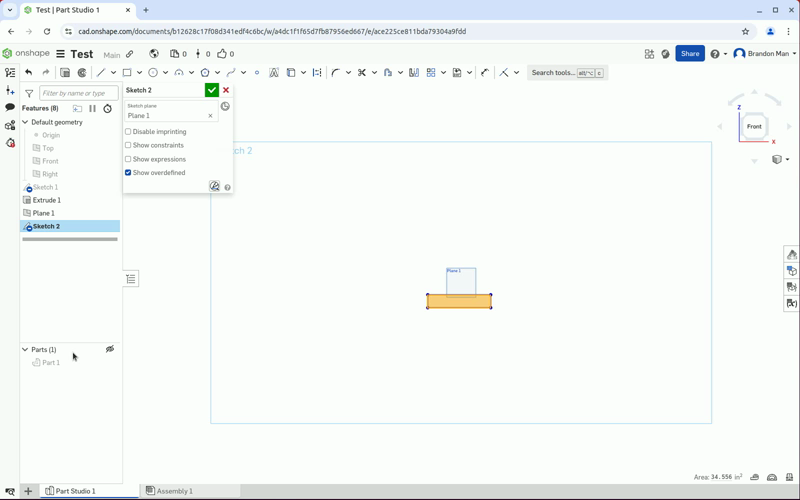
key(shift+e)
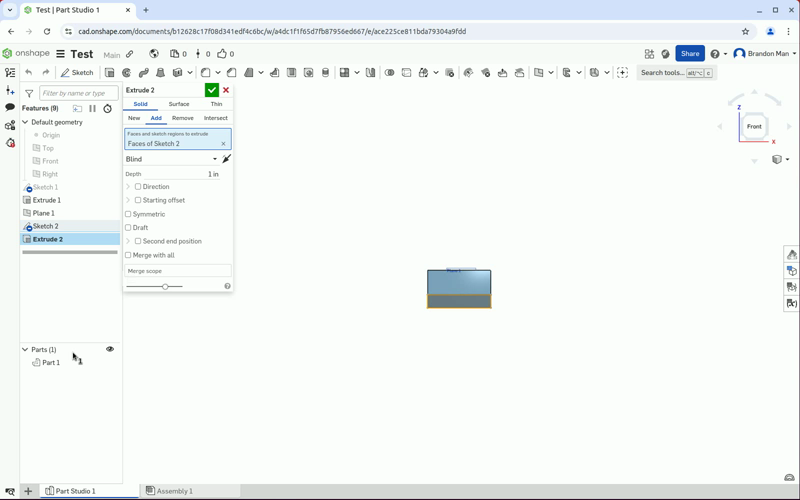
mouse_move(143, 106)
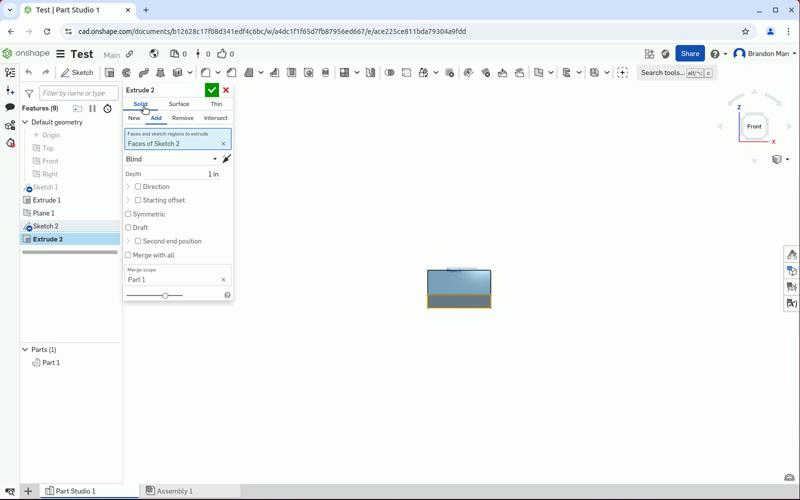
click(143, 106)
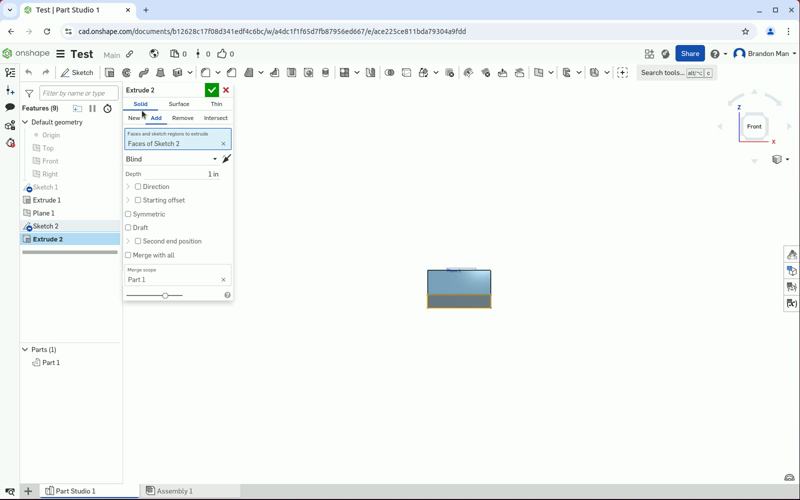
mouse_move(137, 120)
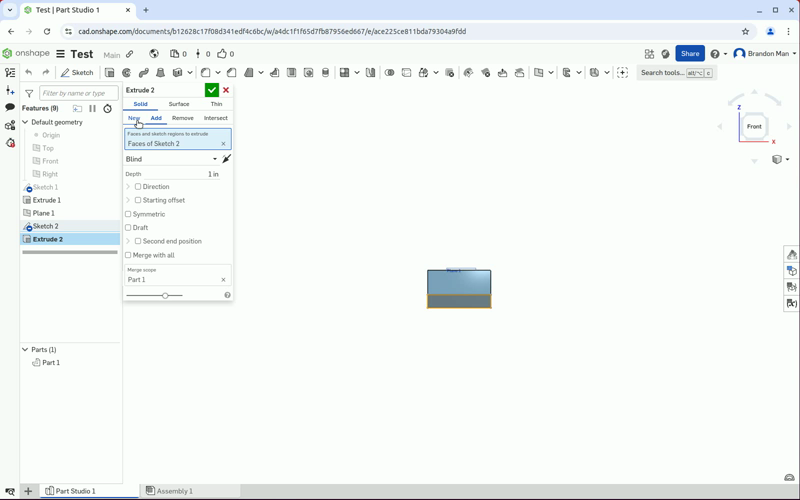
click(137, 120)
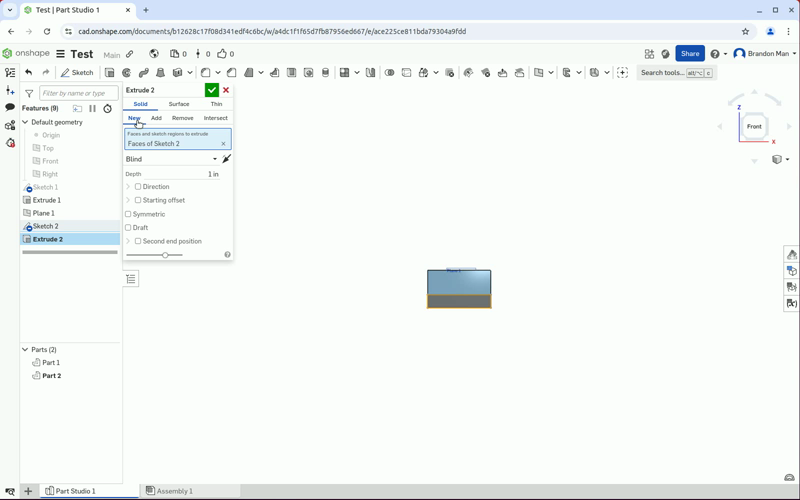
key(tab, 4)
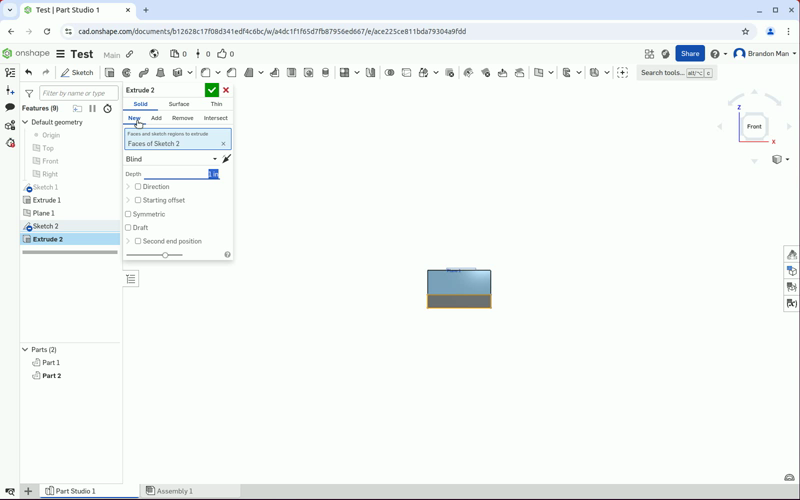
text(18.053)
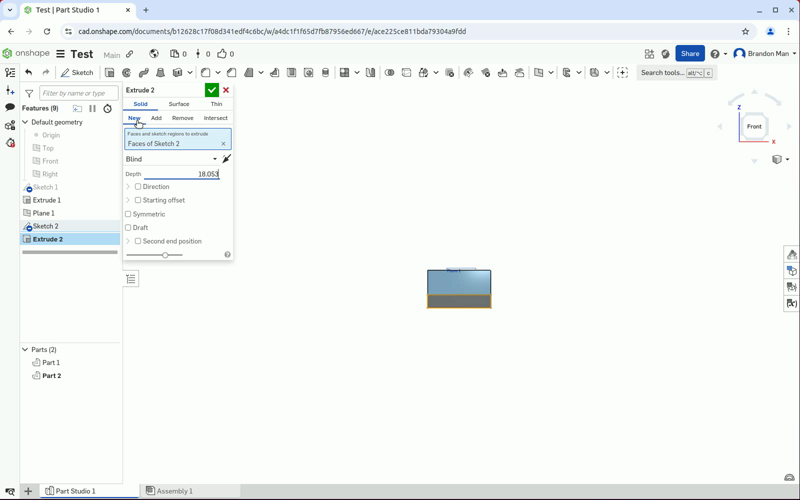
key(enter)
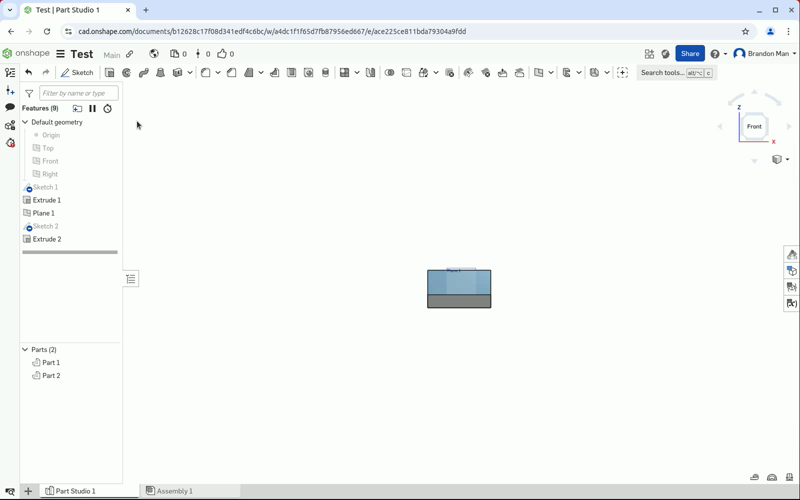
key(shift+h)
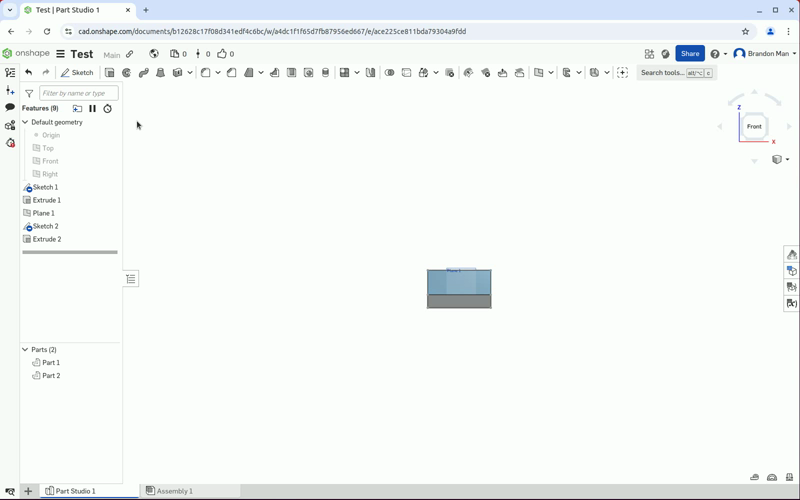
key(shift+h)
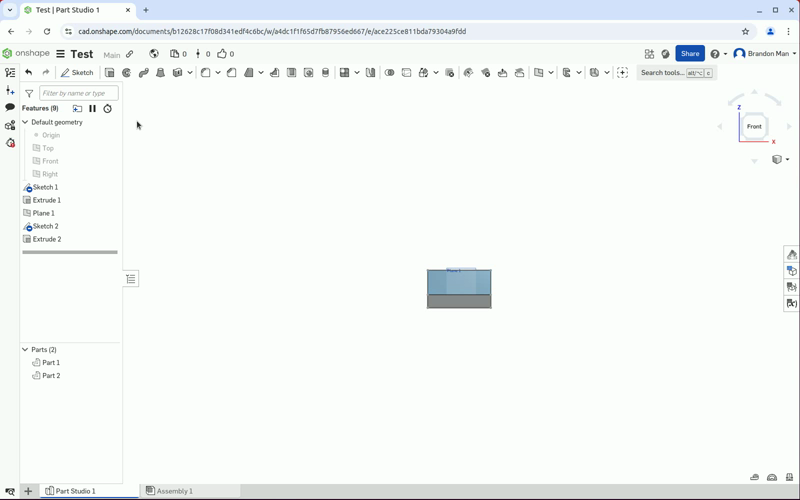
key(shift+7)
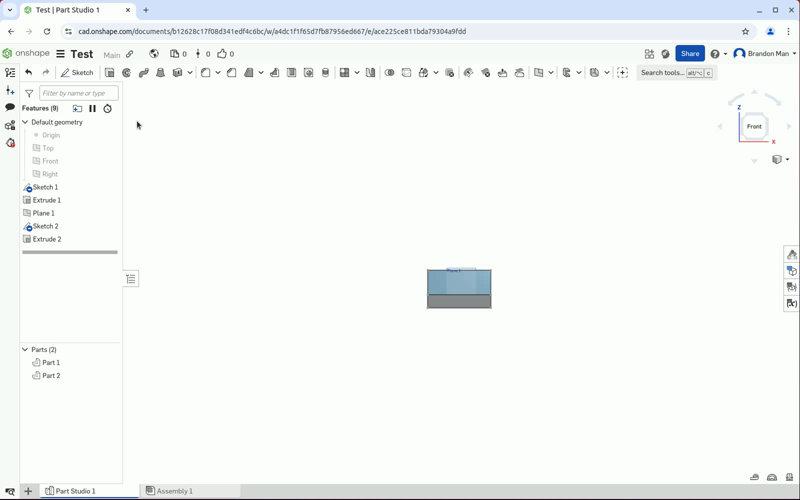
key(left, 2)
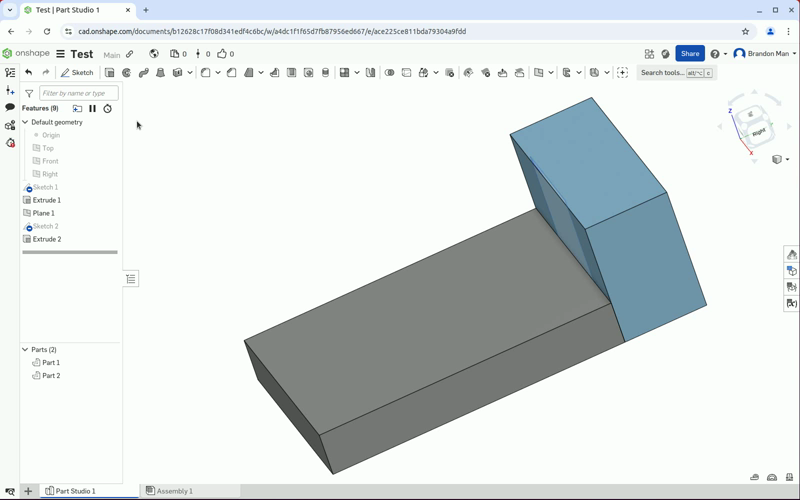
key(down, 2)
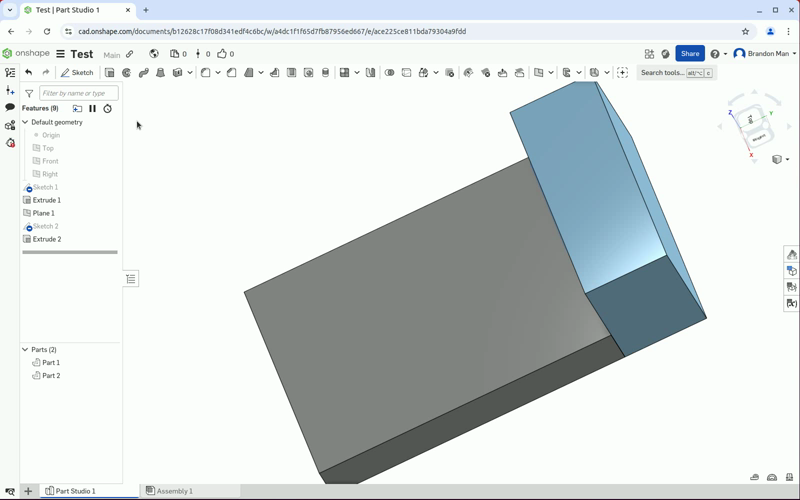
key(up, 2)
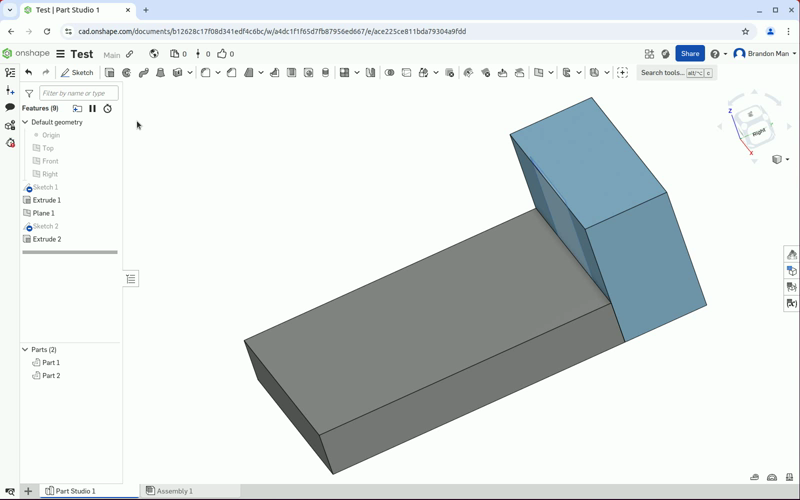
key(right, 2)
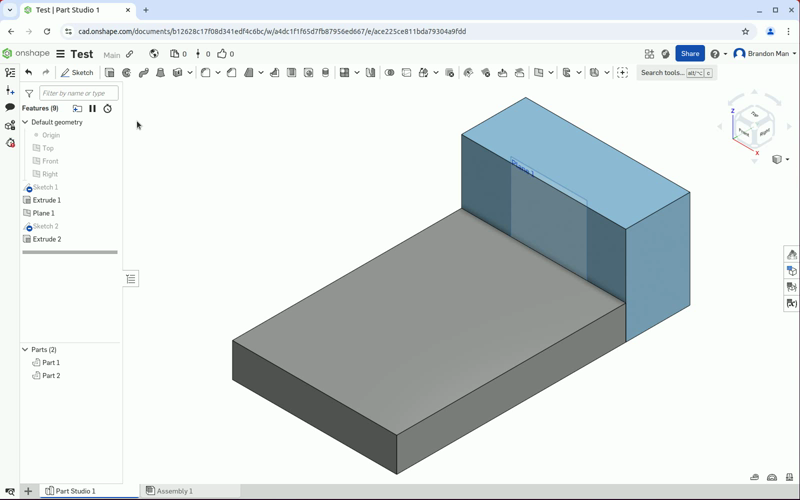
mouse_move(73, 189)
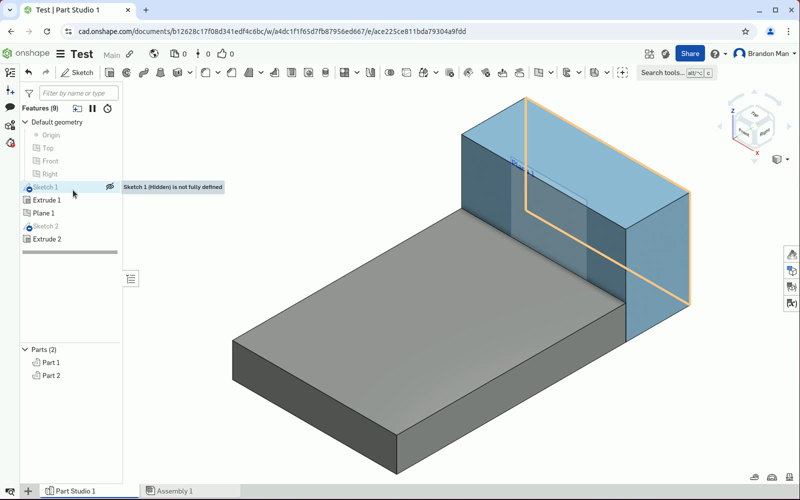
click(73, 189)